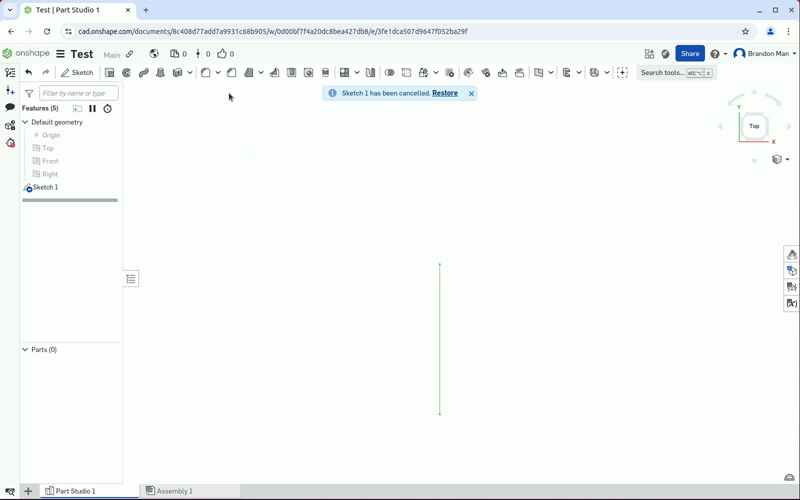
key(shift+h)
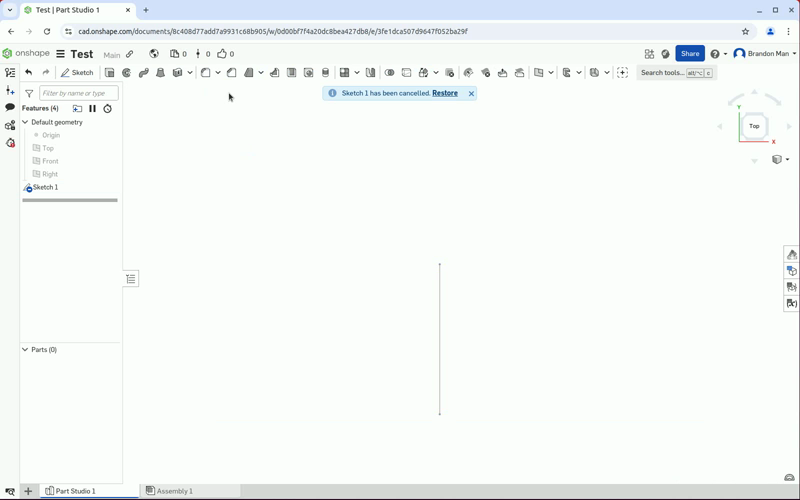
key(shift+s)
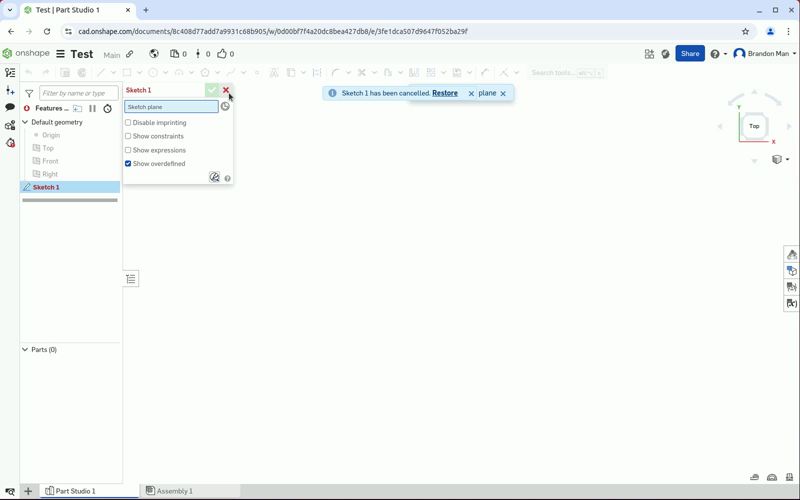
mouse_move(73, 150)
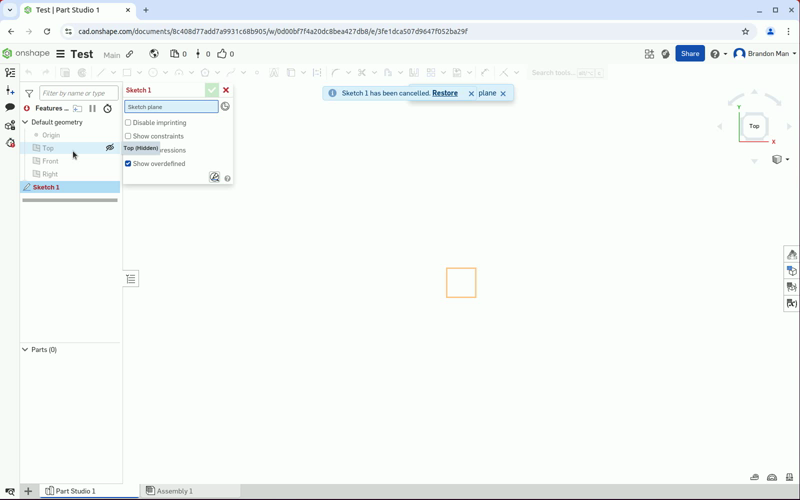
click(73, 150)
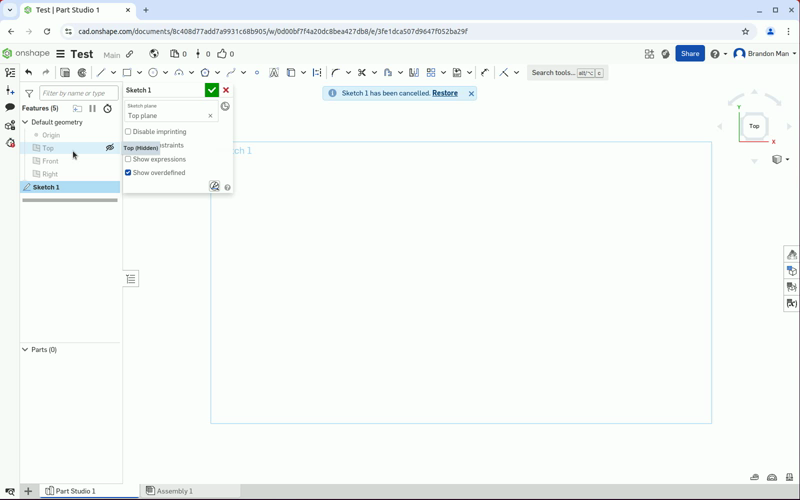
mouse_move(73, 352)
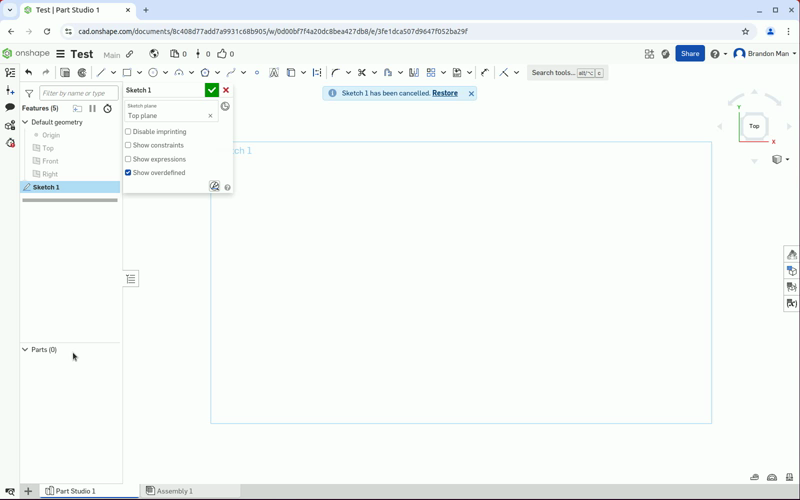
key(y)
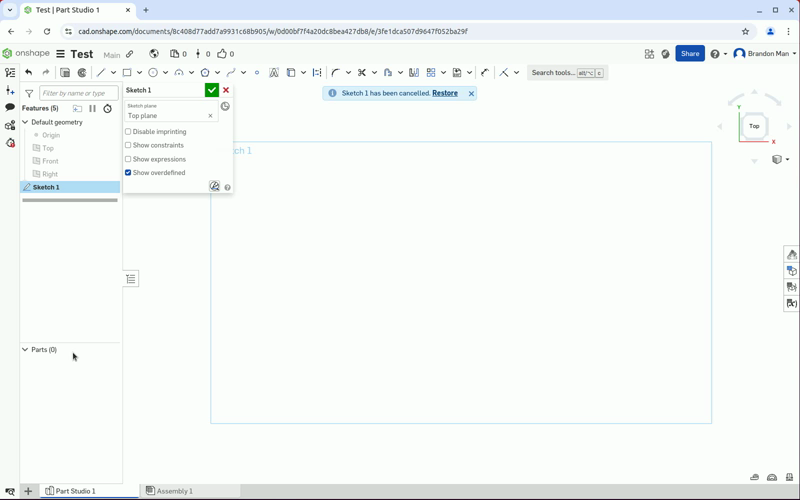
key(l)
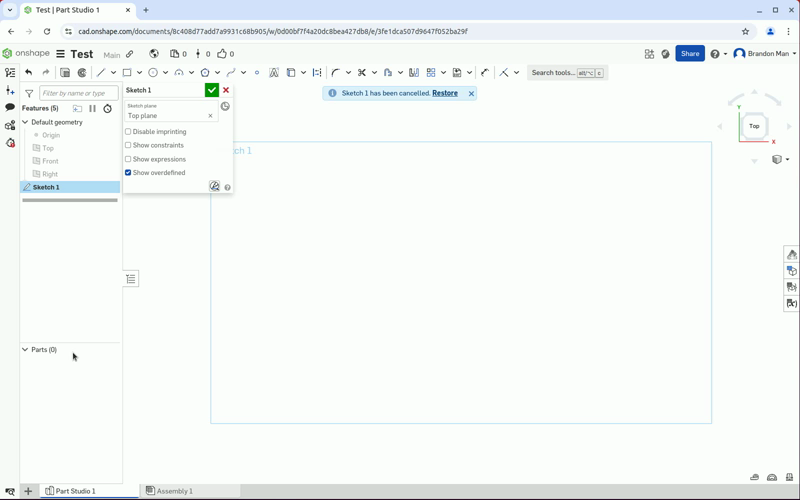
key_down(shift)
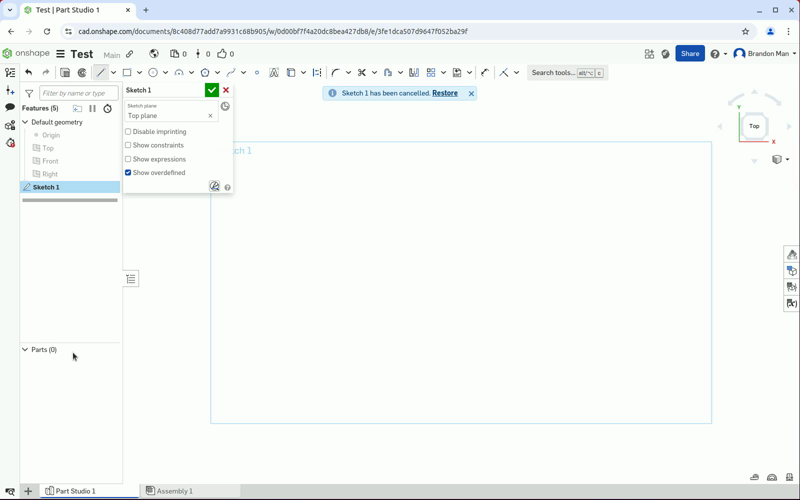
mouse_move(348, 351)
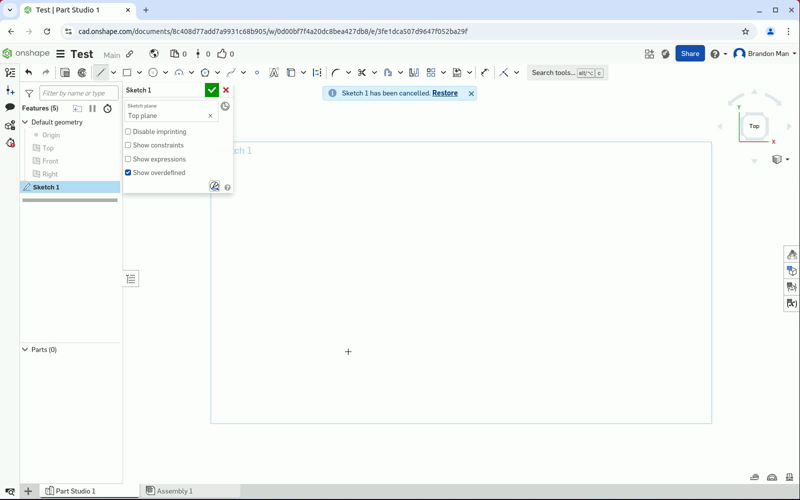
click(348, 351)
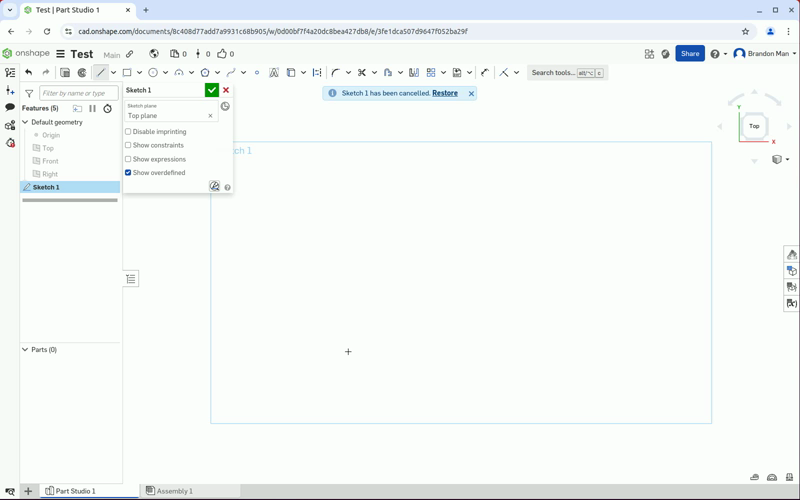
key_up(shift)
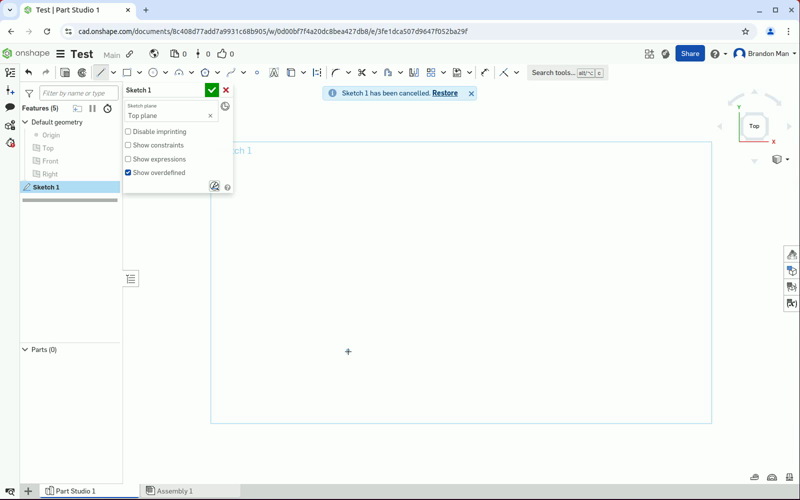
key_down(shift)
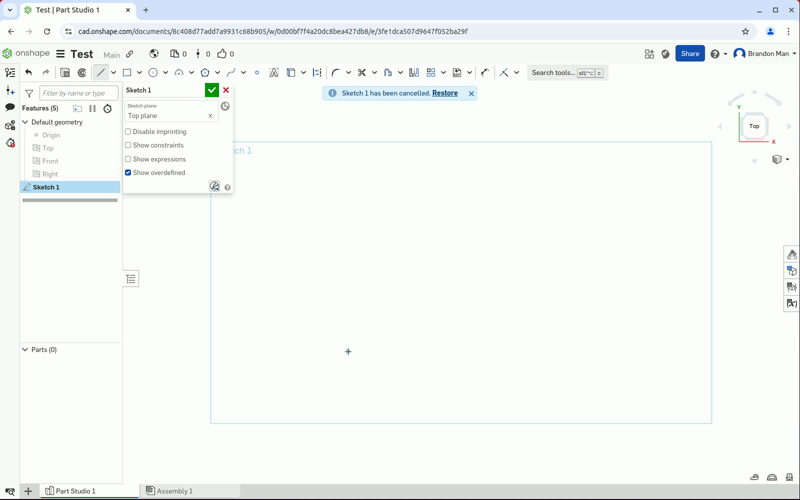
mouse_move(466, 351)
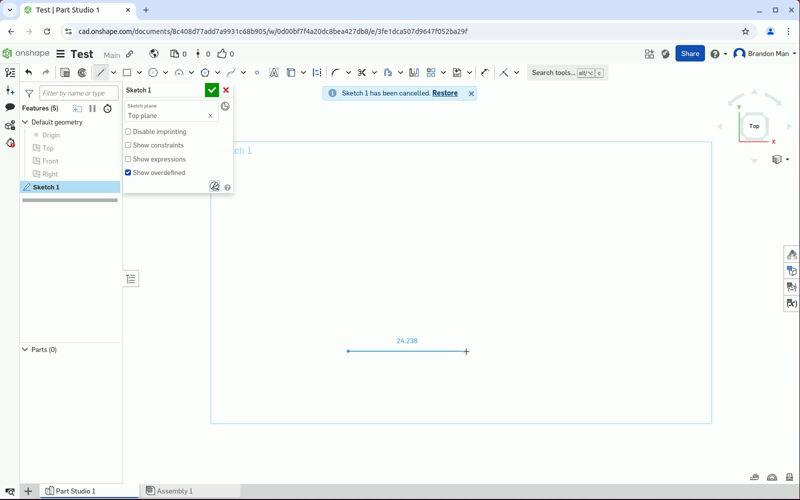
click(466, 351)
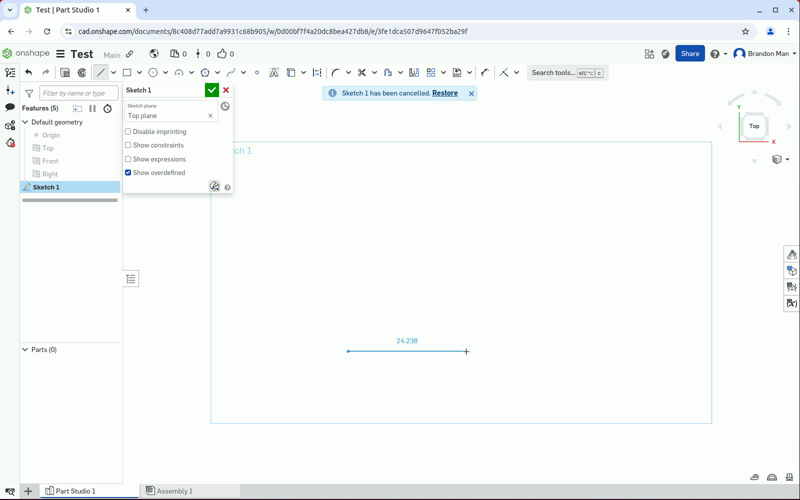
key_up(shift)
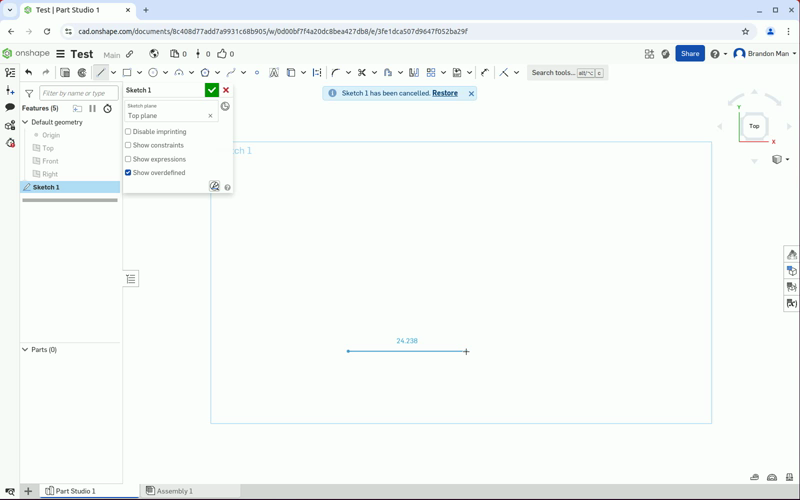
key_down(shift)
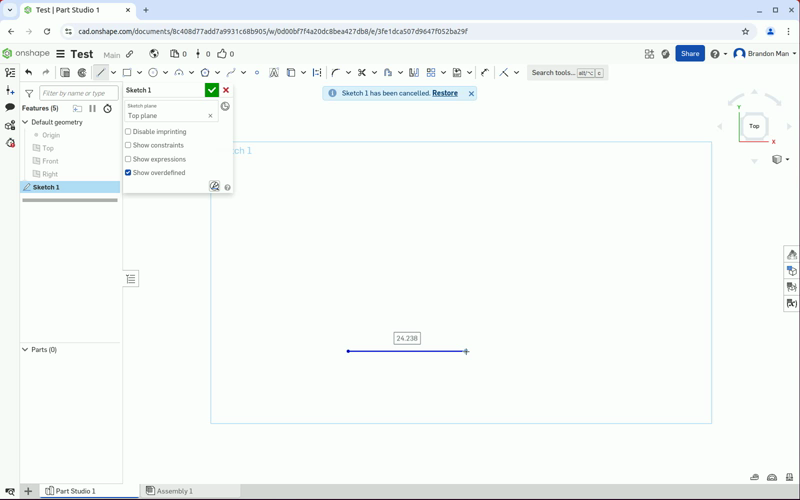
mouse_move(572, 351)
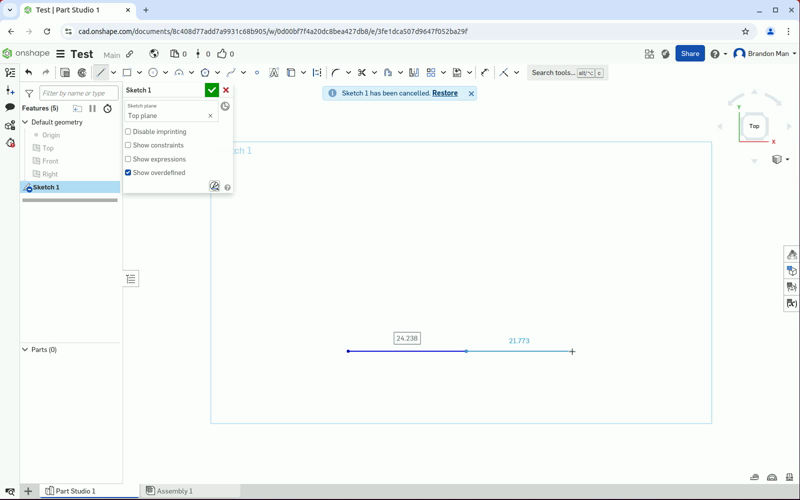
click(572, 351)
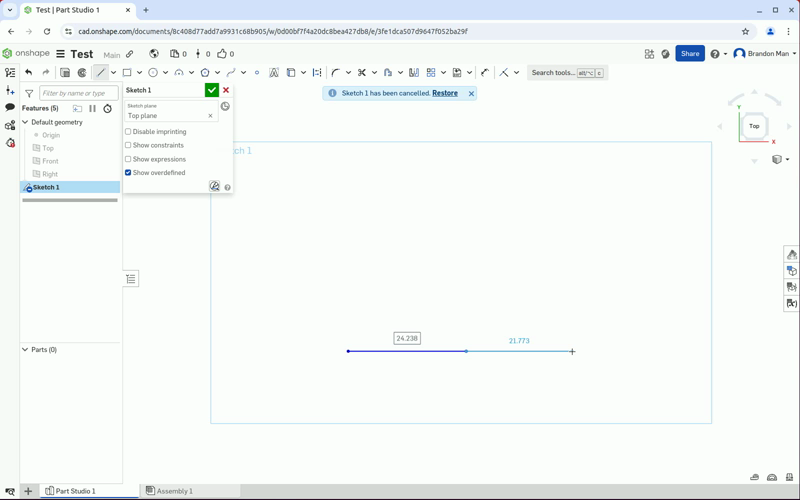
key_up(shift)
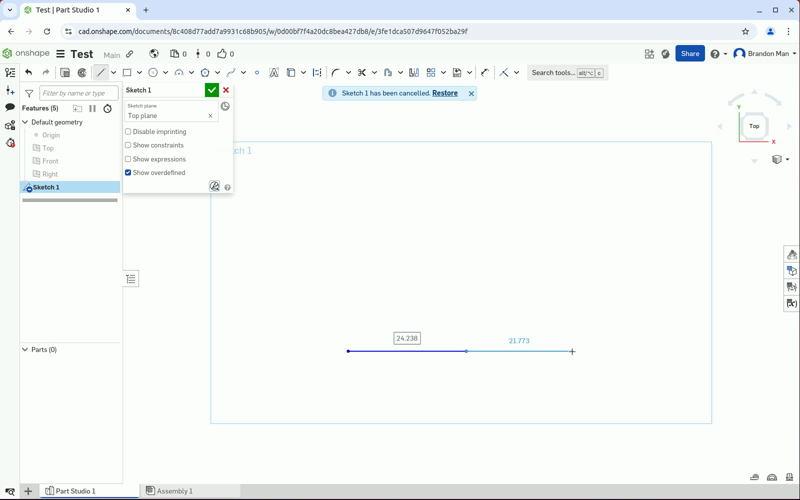
key_down(shift)
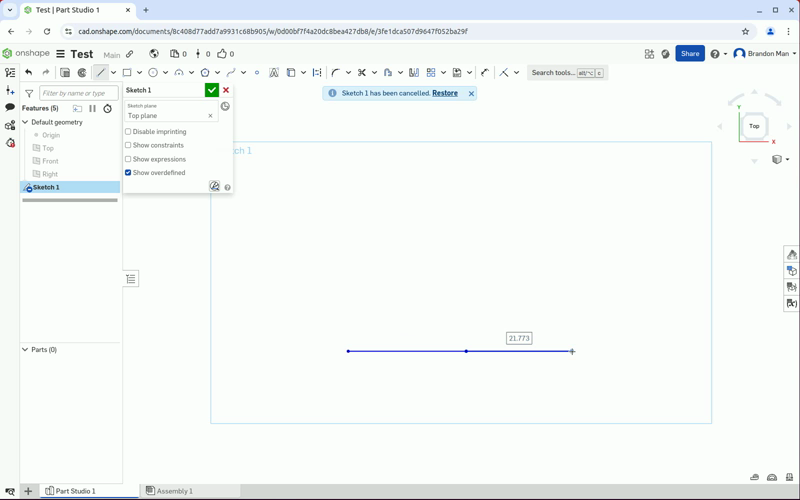
mouse_move(572, 216)
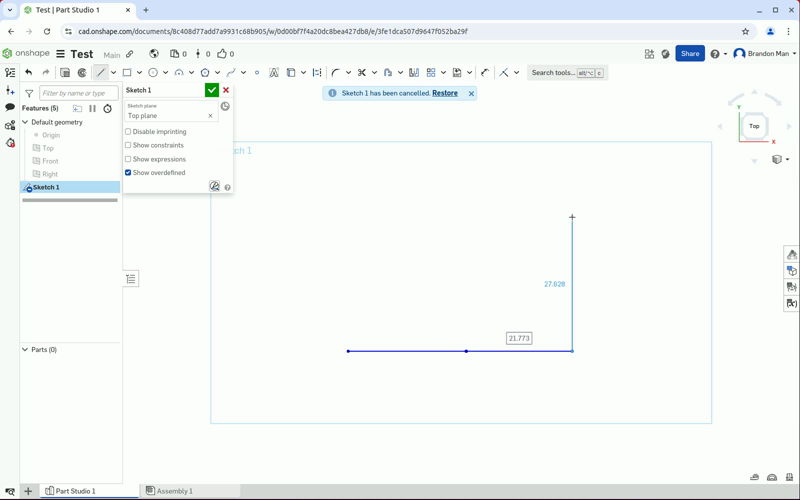
click(572, 216)
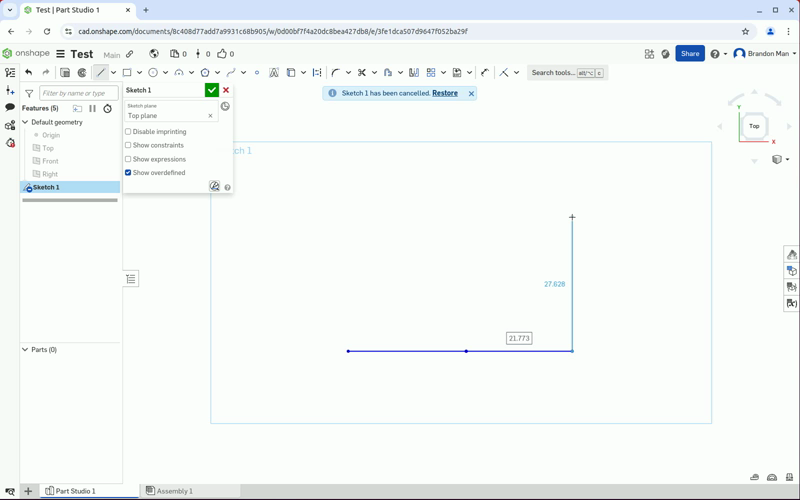
key_up(shift)
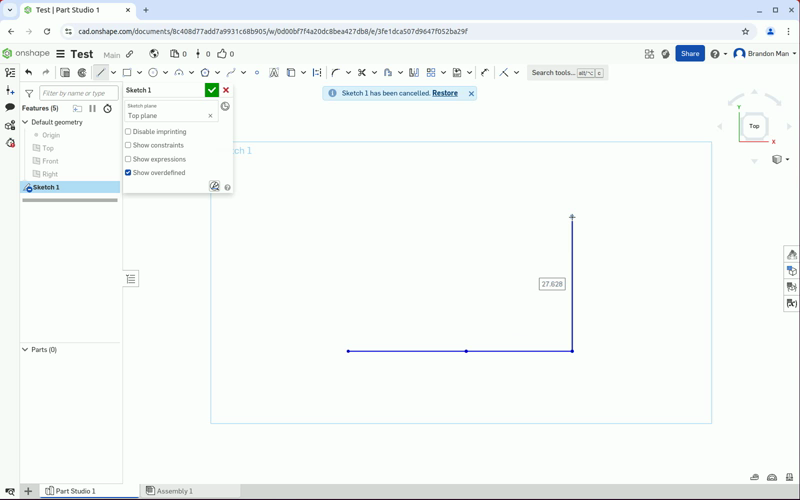
key_down(shift)
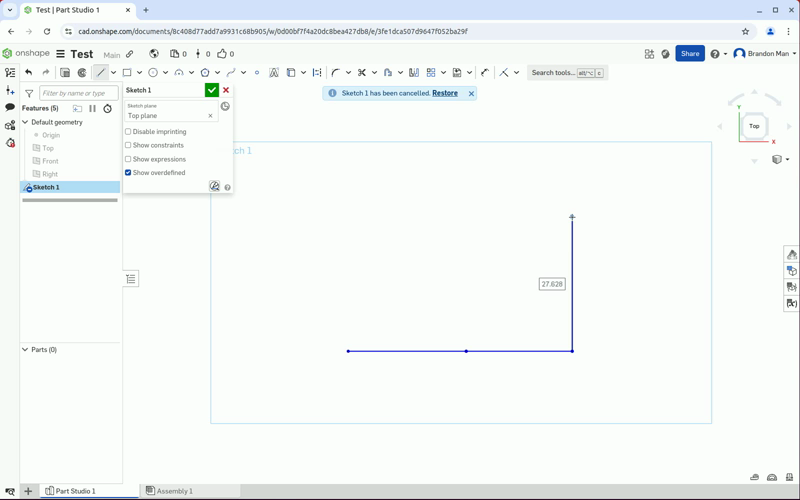
mouse_move(348, 216)
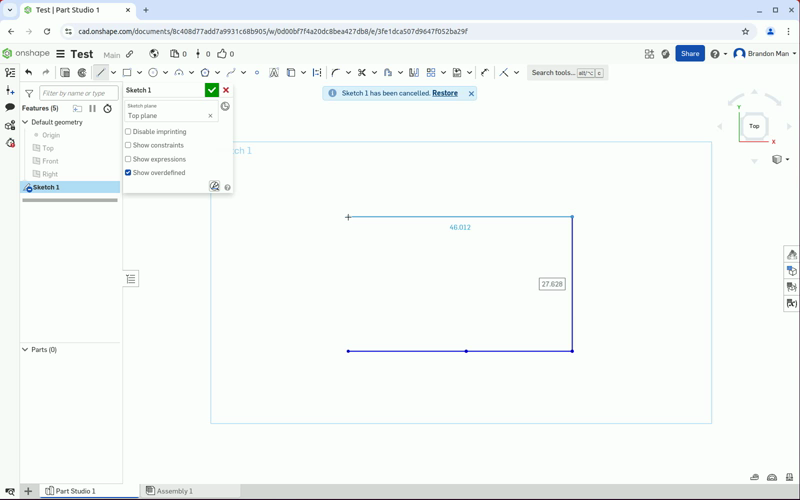
click(348, 216)
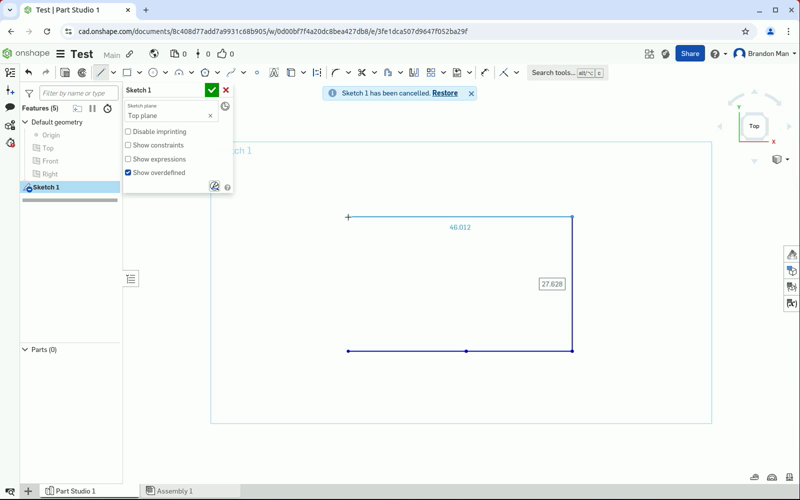
key_up(shift)
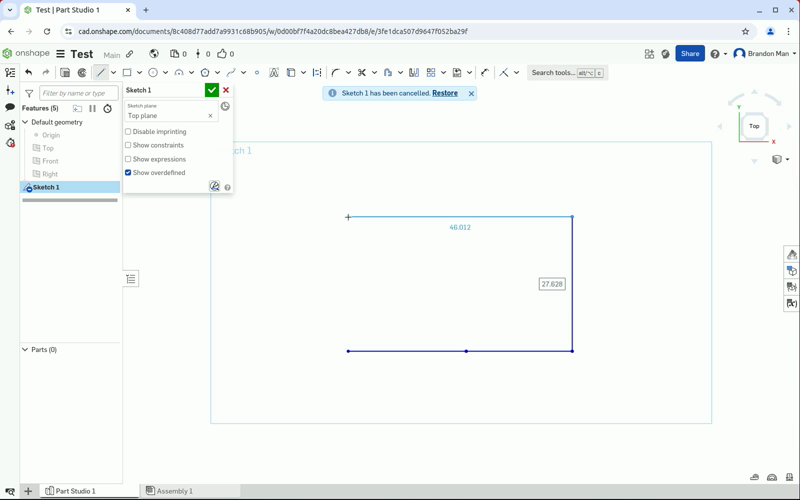
key_down(shift)
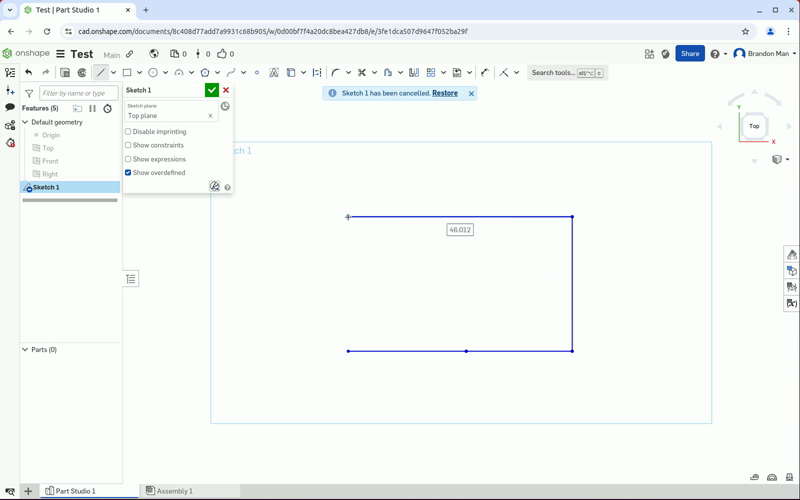
mouse_move(348, 351)
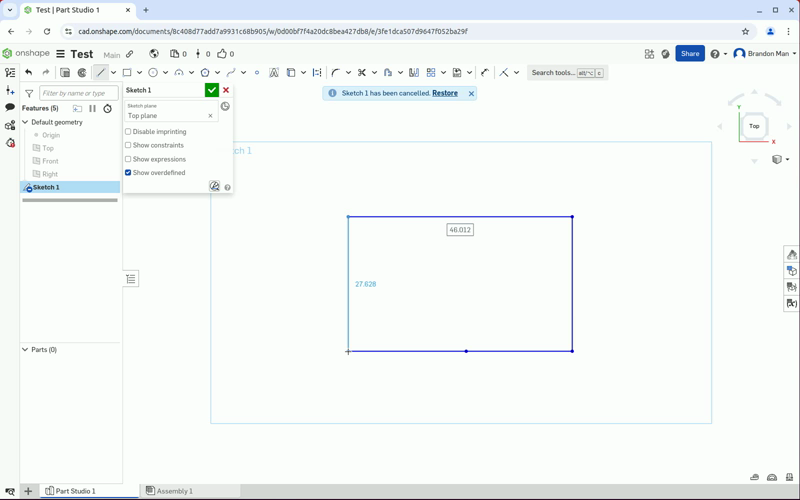
key_up(shift)
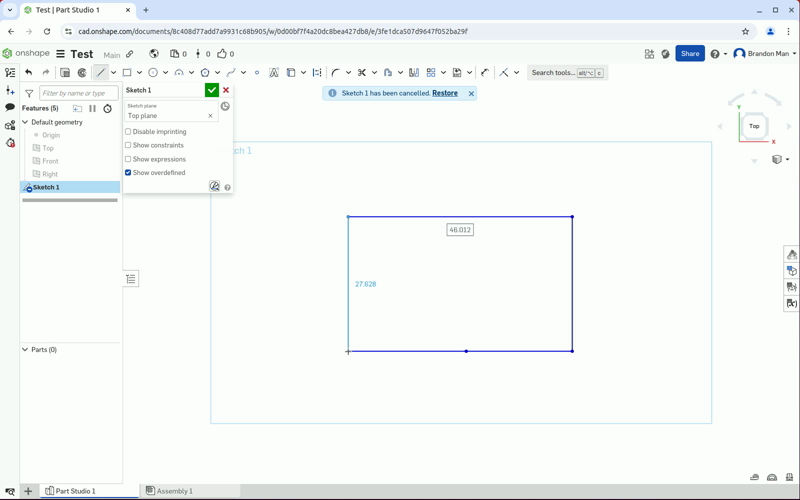
click(348, 351)
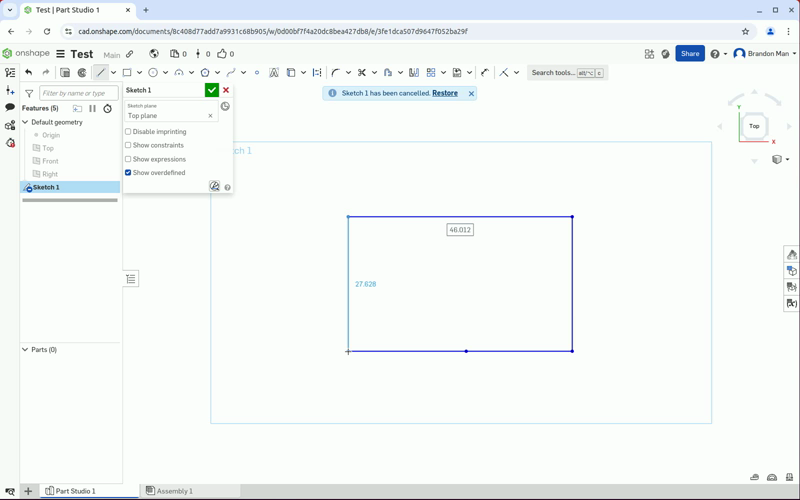
key(esc)
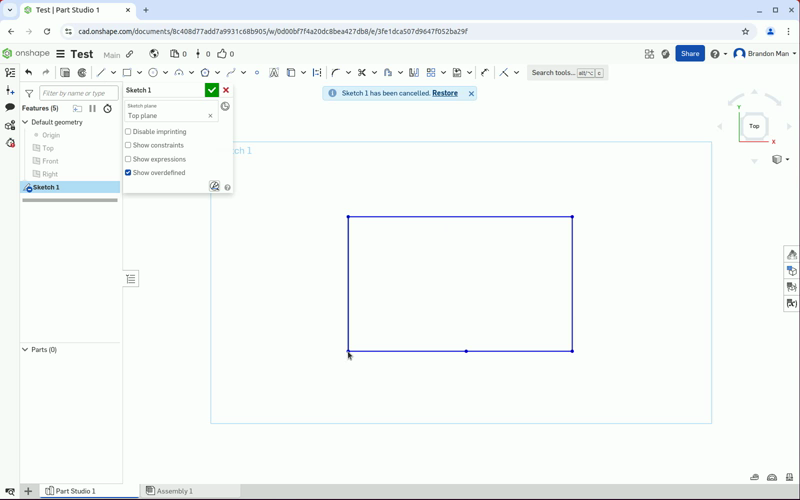
mouse_move(504, 309)
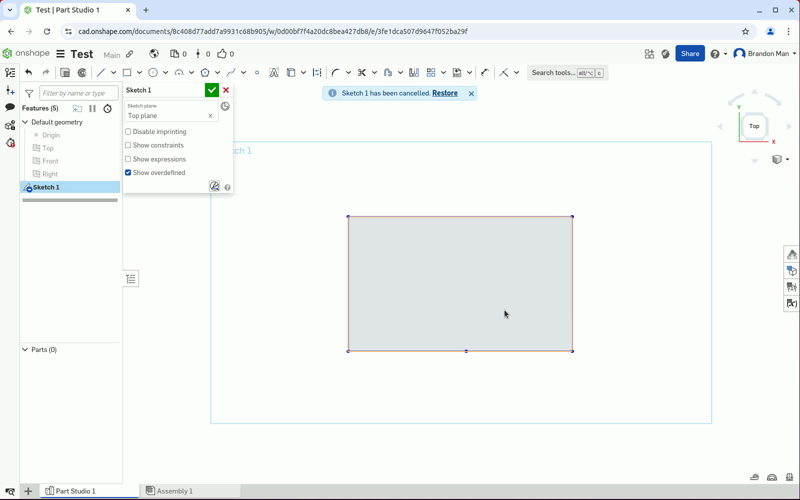
click(504, 309)
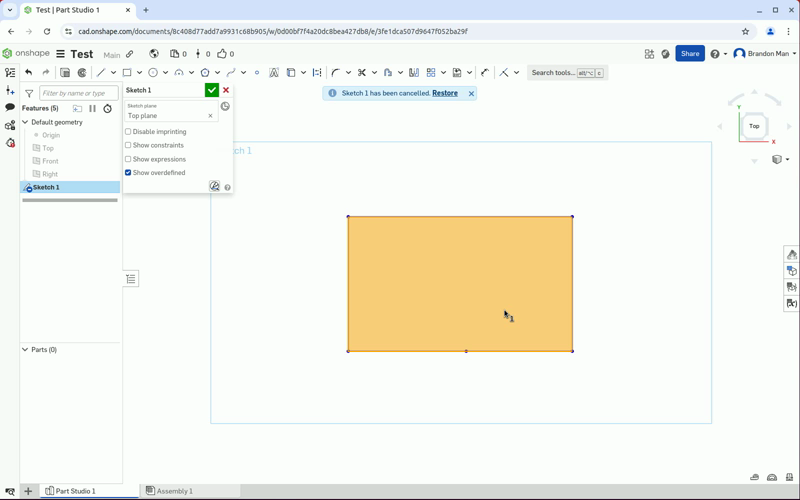
mouse_move(73, 352)
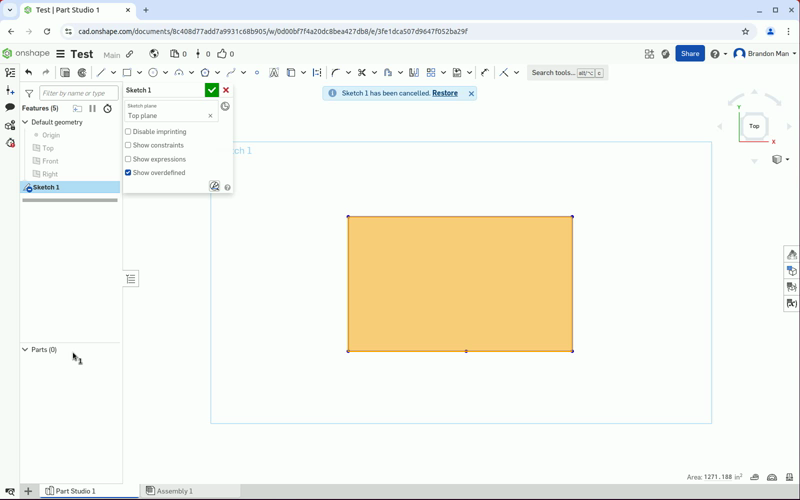
key(shift+y)
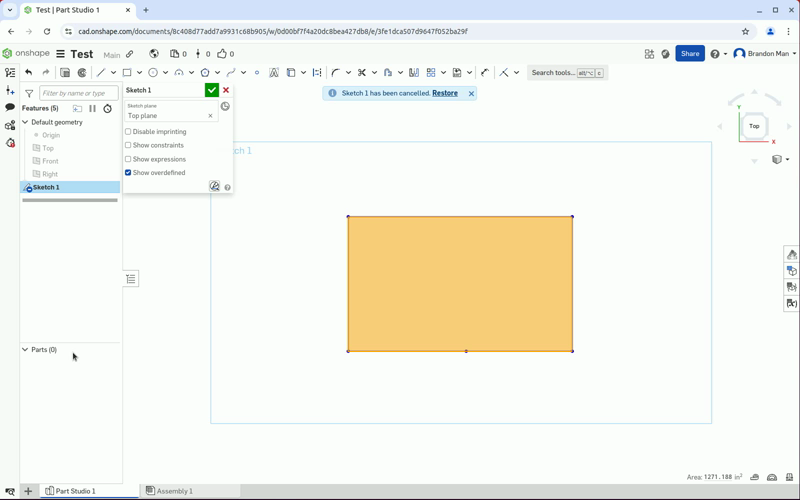
key(shift+e)
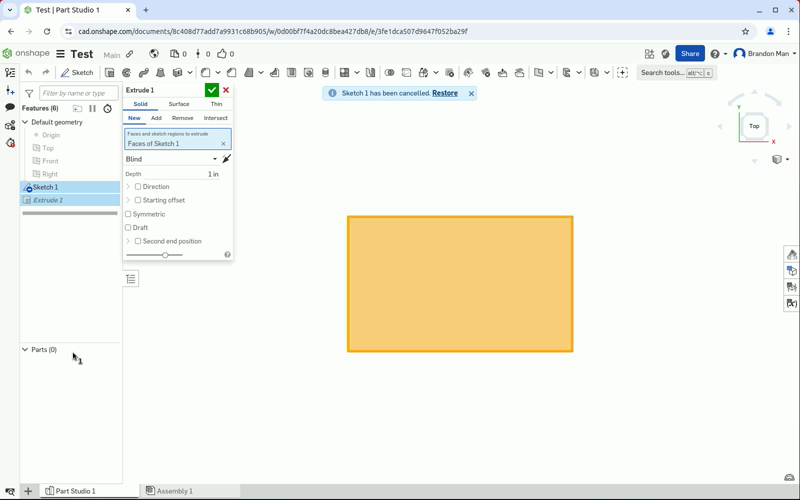
mouse_move(143, 106)
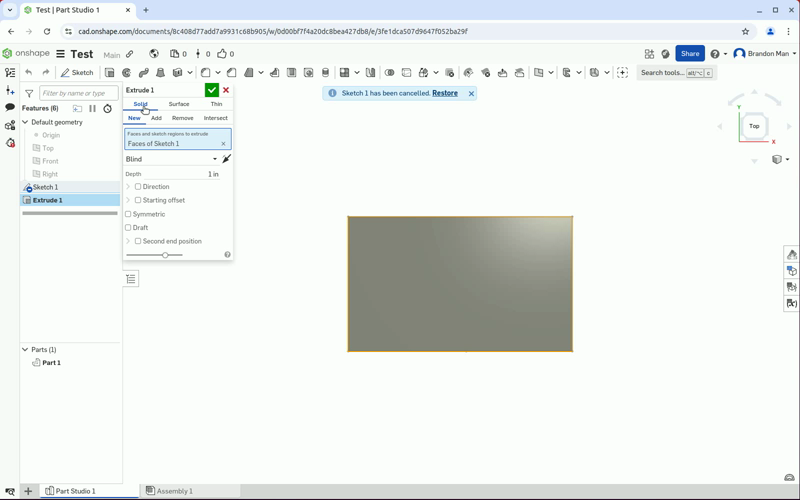
click(143, 106)
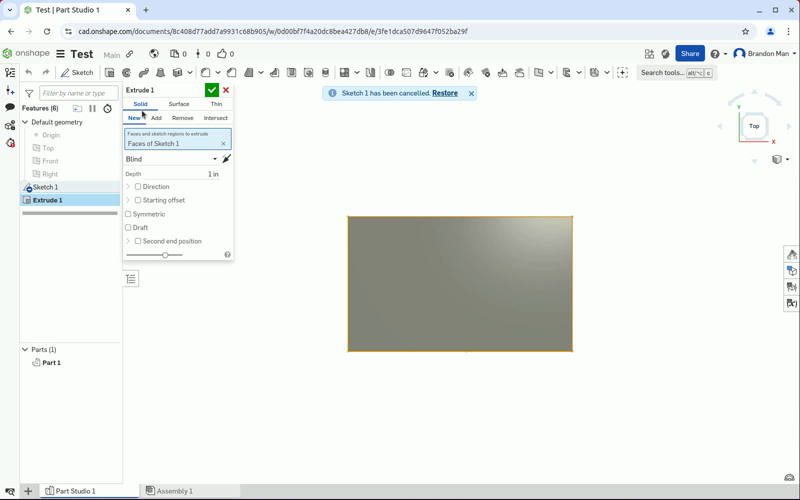
mouse_move(137, 120)
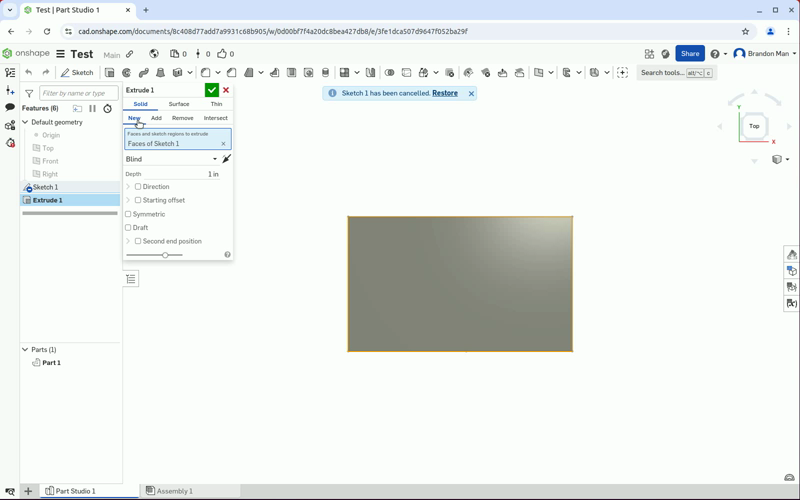
click(137, 120)
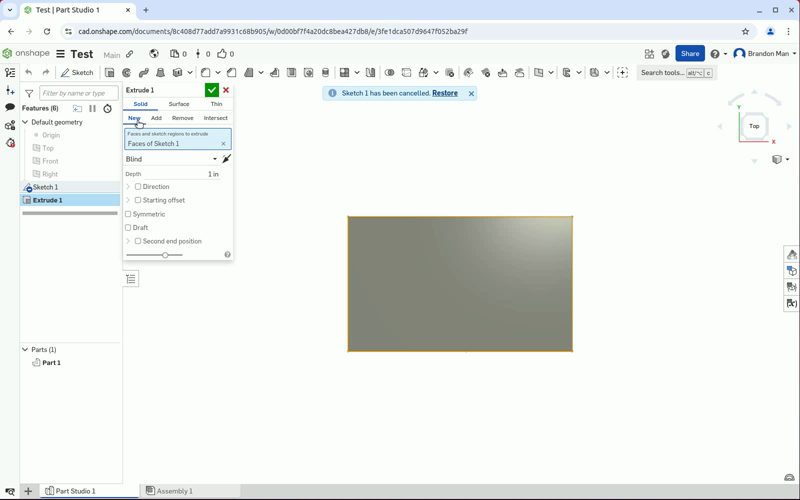
key(tab, 4)
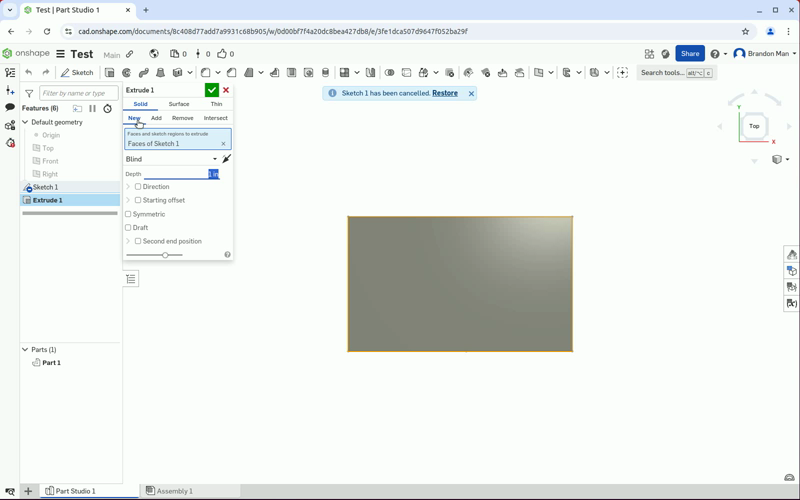
text(9.147)
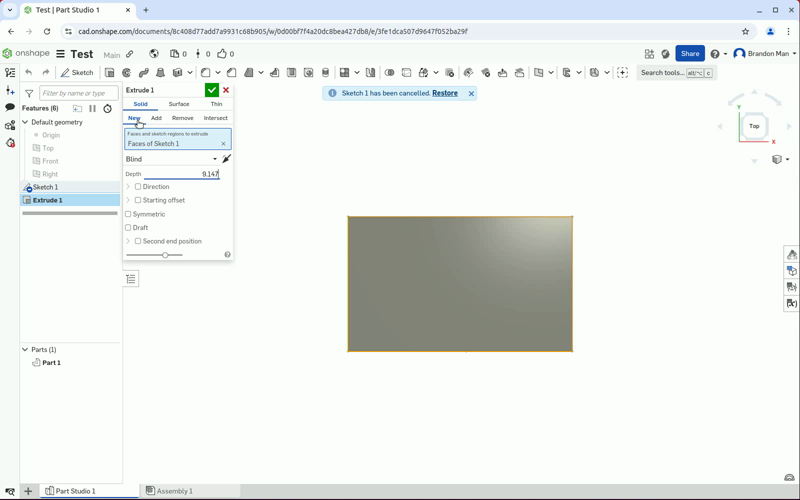
key(enter)
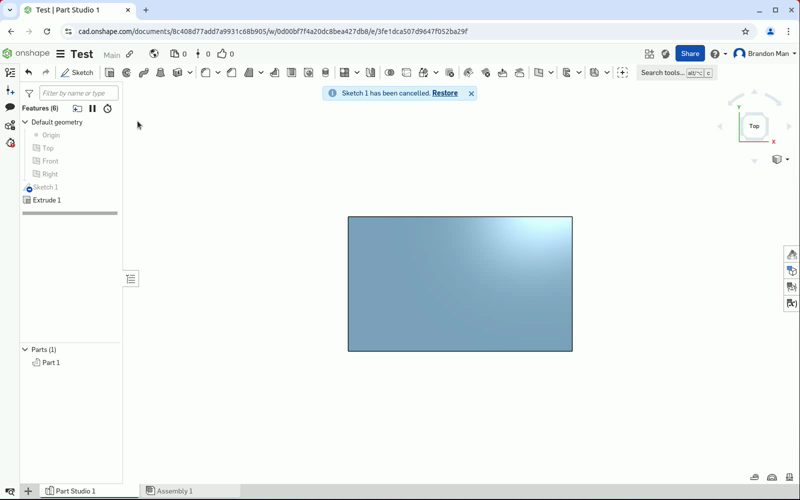
key(shift+h)
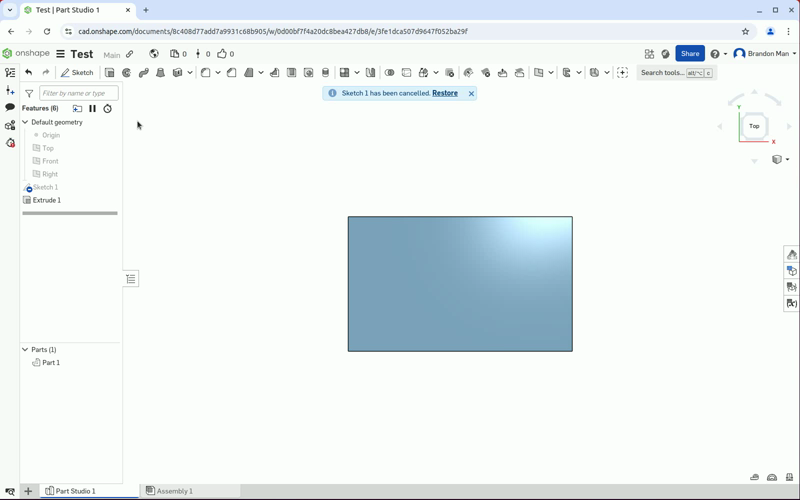
key(shift+h)
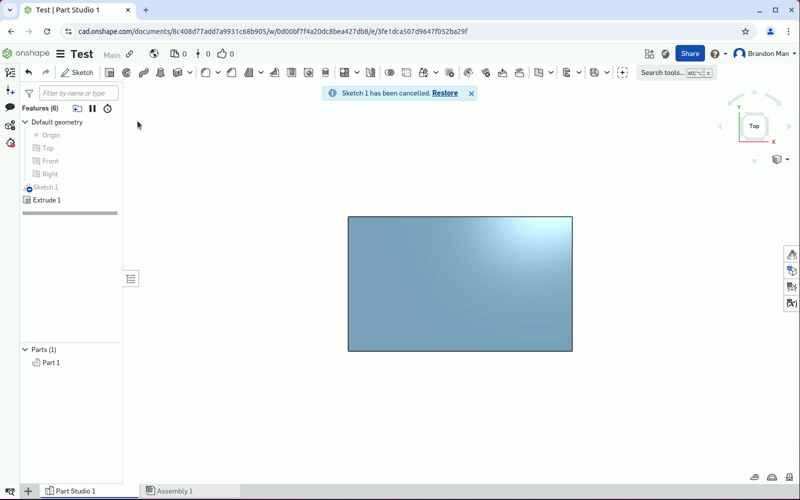
mouse_move(73, 189)
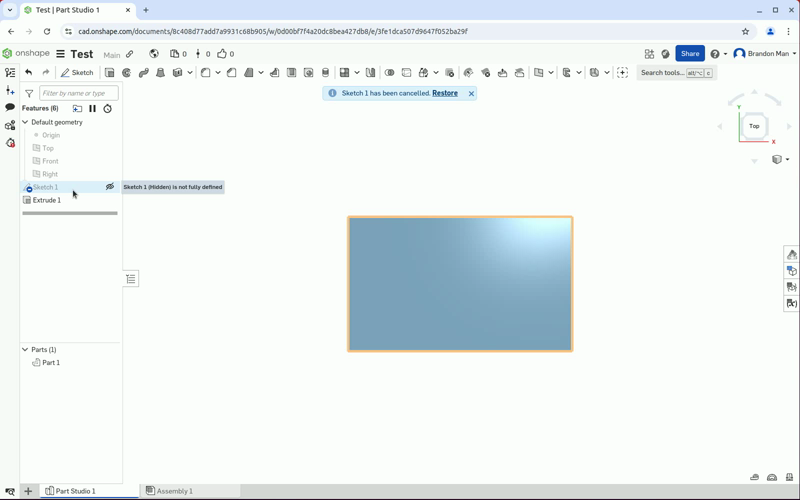
click(73, 189)
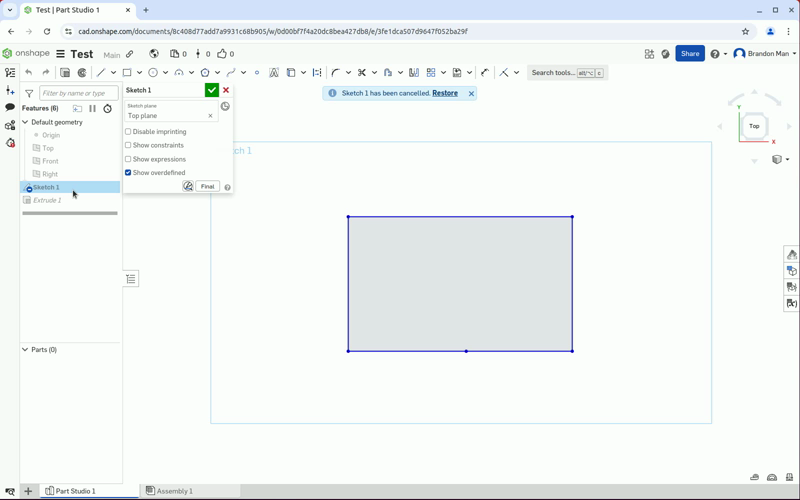
mouse_move(229, 92)
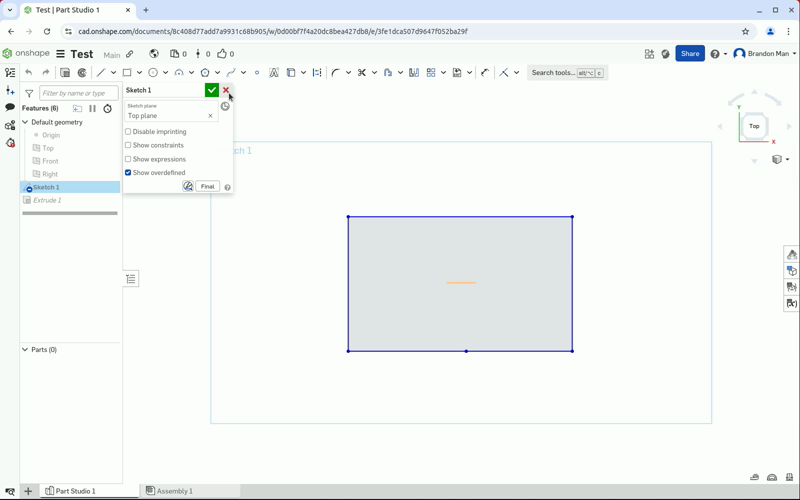
click(229, 92)
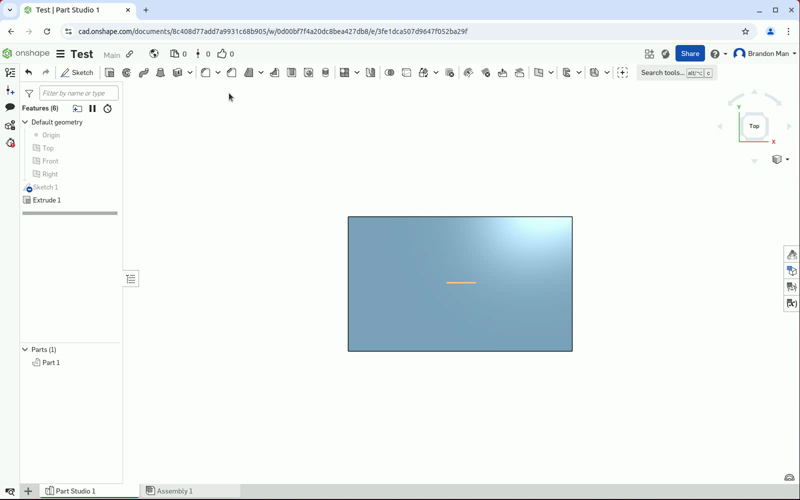
mouse_move(541, 75)
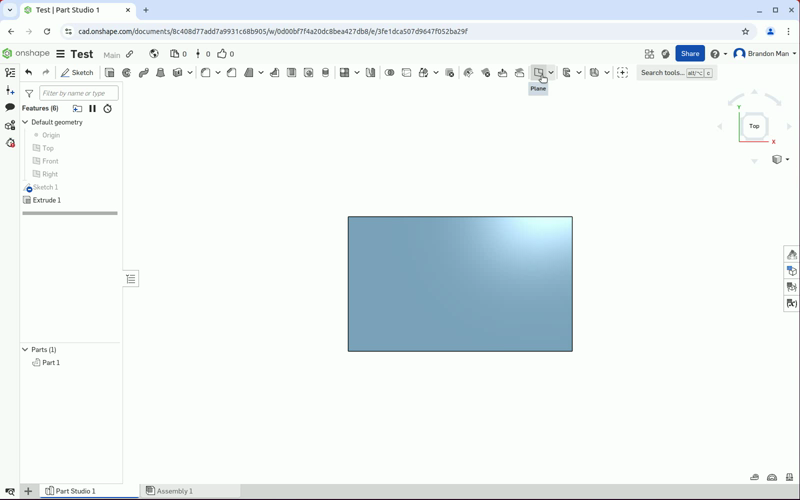
click(541, 75)
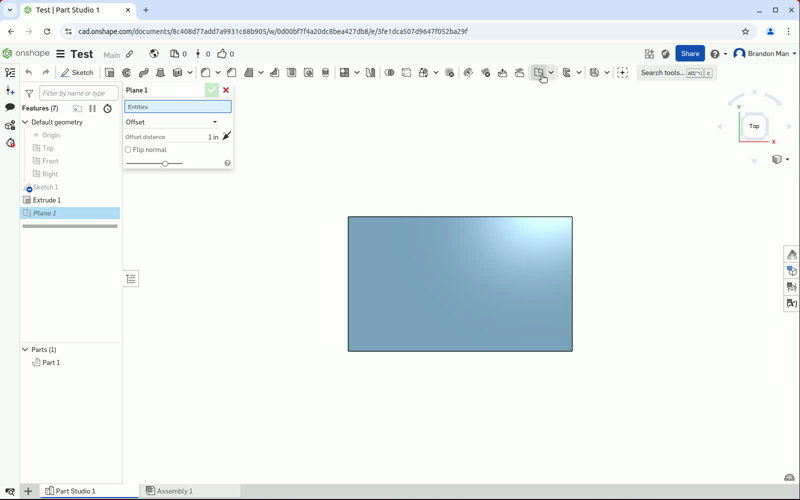
mouse_move(73, 150)
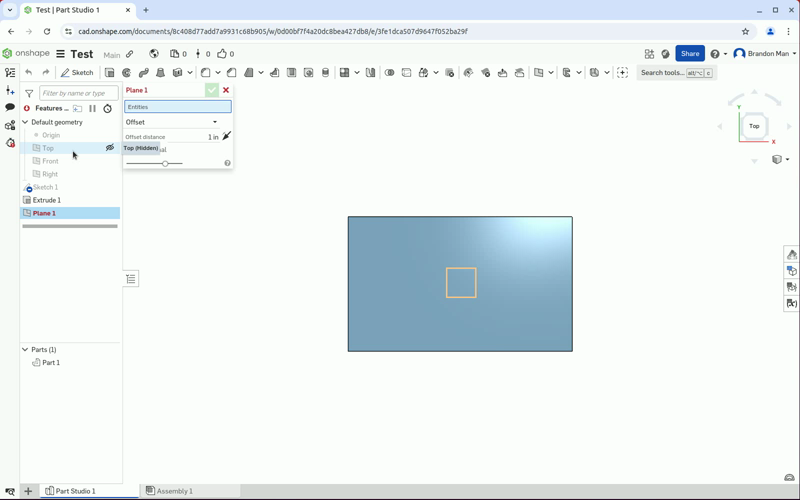
click(73, 150)
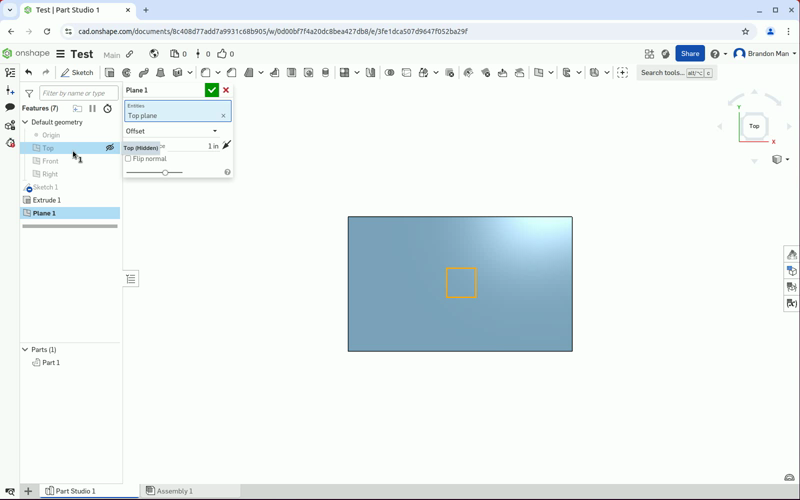
key(tab, 2)
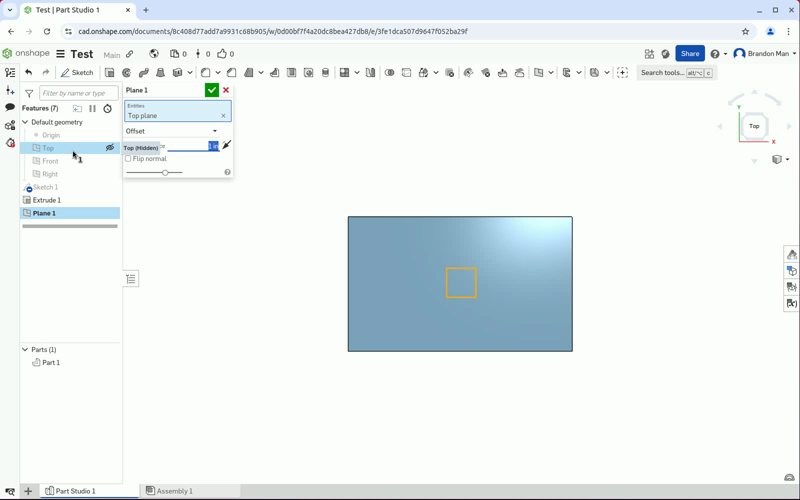
text(9.151)
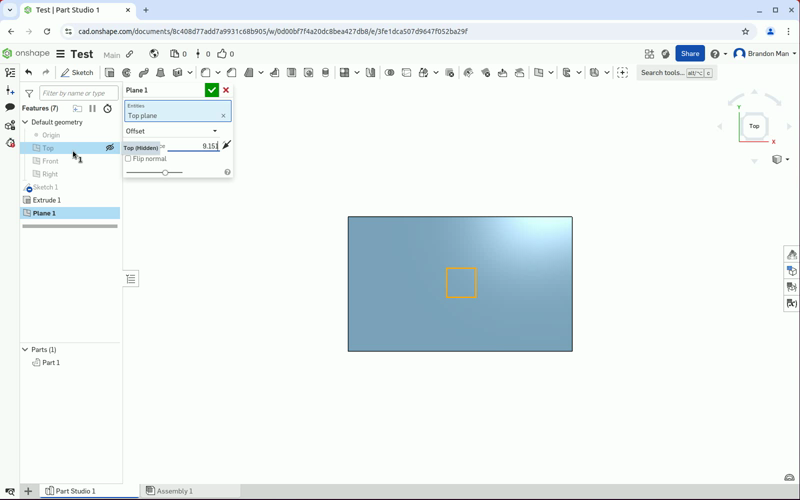
key(enter, 2)
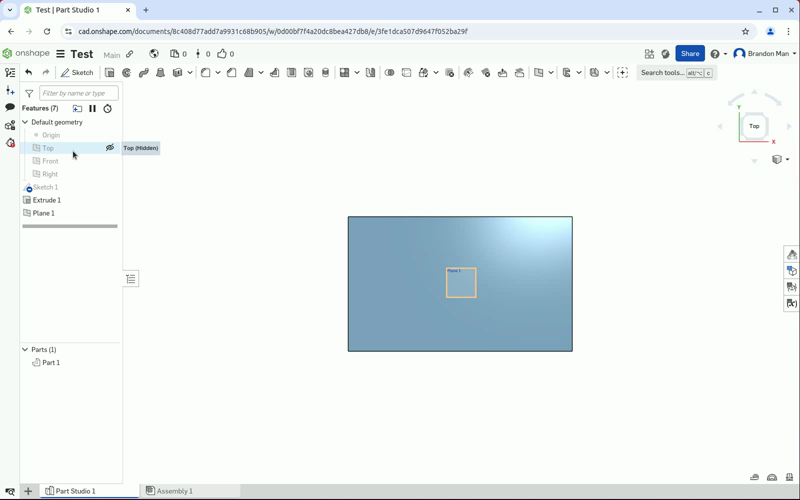
key(shift+s)
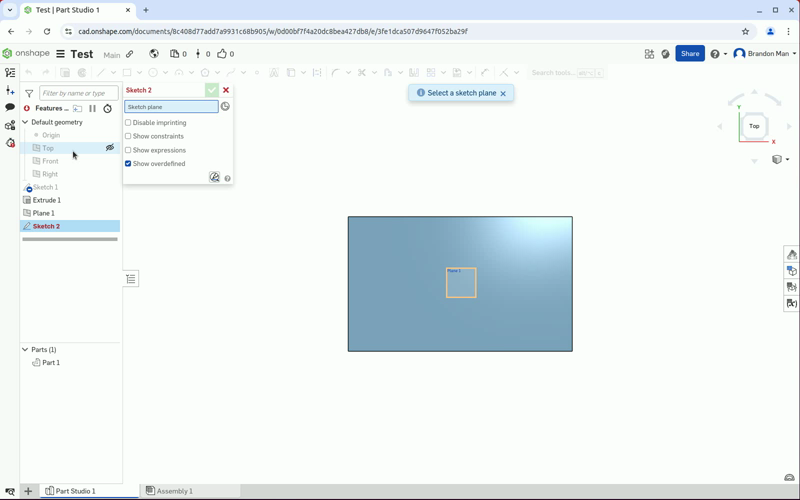
mouse_move(73, 215)
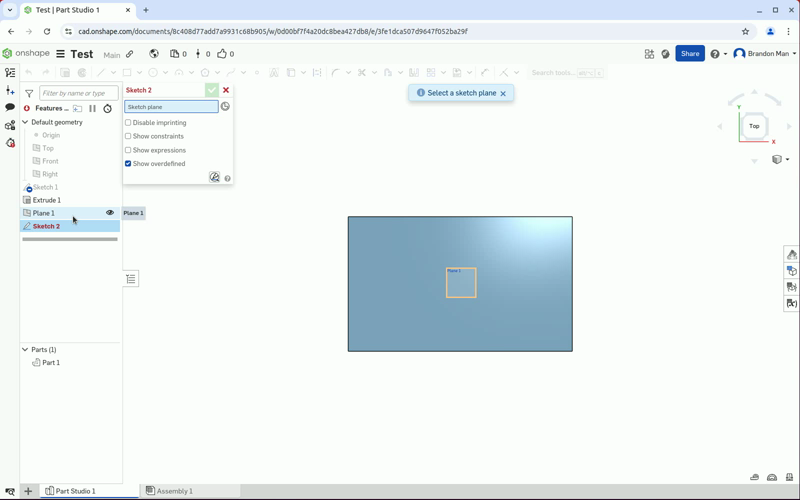
click(73, 215)
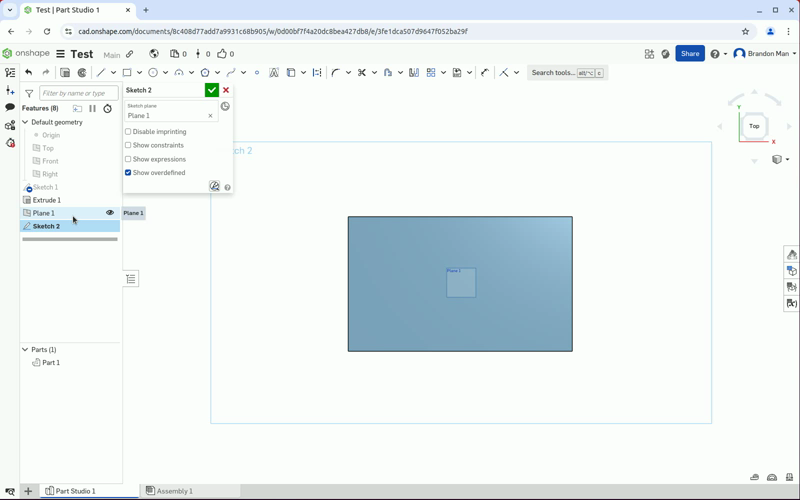
mouse_move(73, 352)
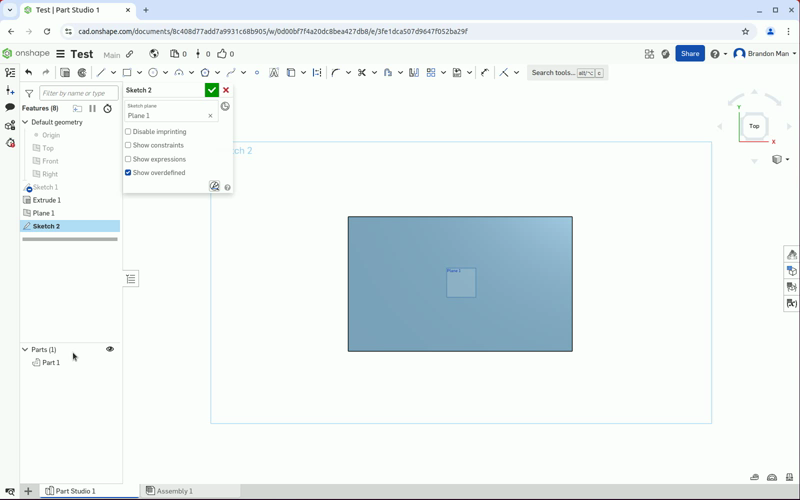
key(y)
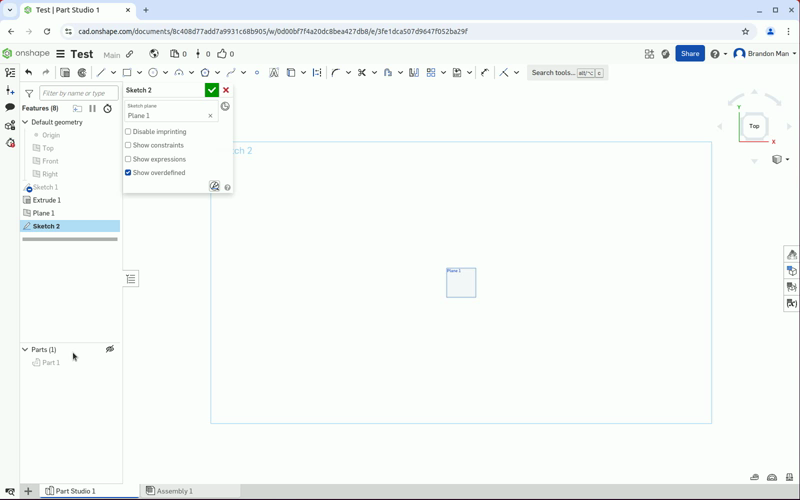
key(c)
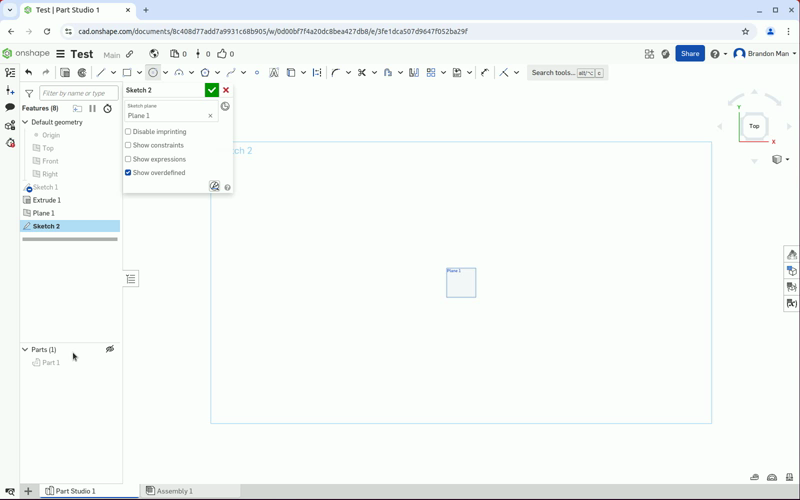
key_down(shift)
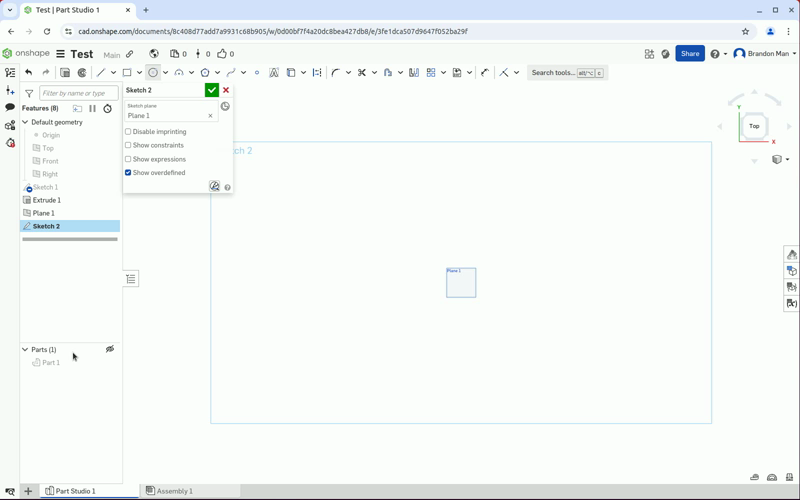
mouse_move(461, 305)
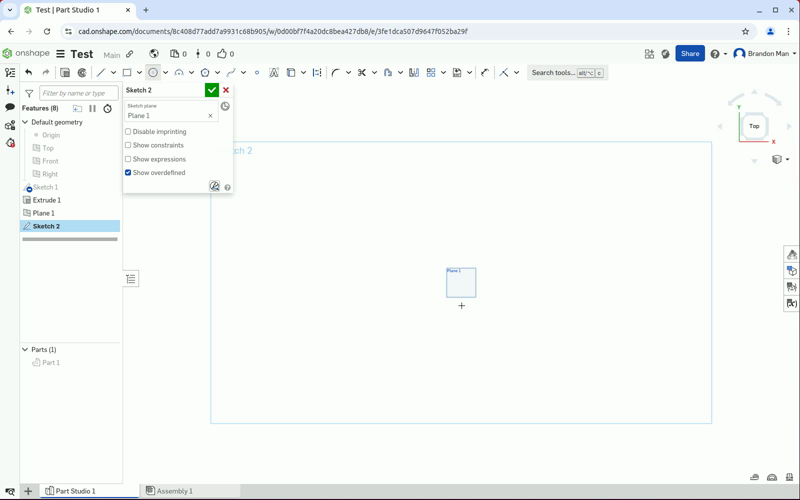
click(461, 305)
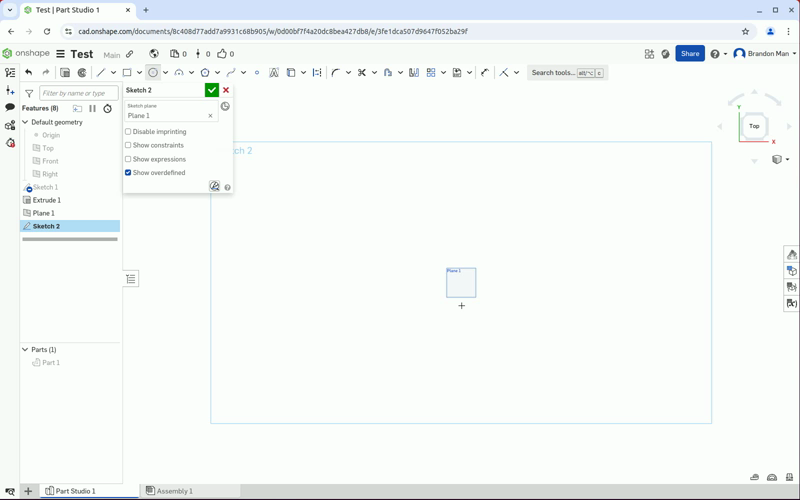
key_up(shift)
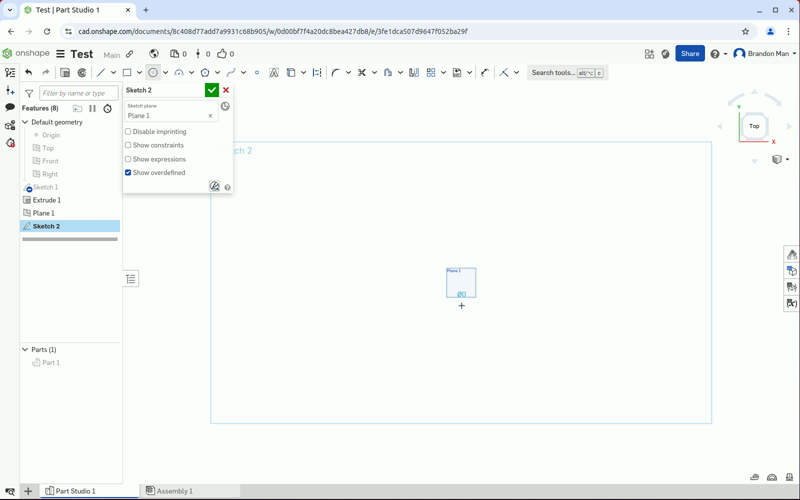
mouse_move(479, 305)
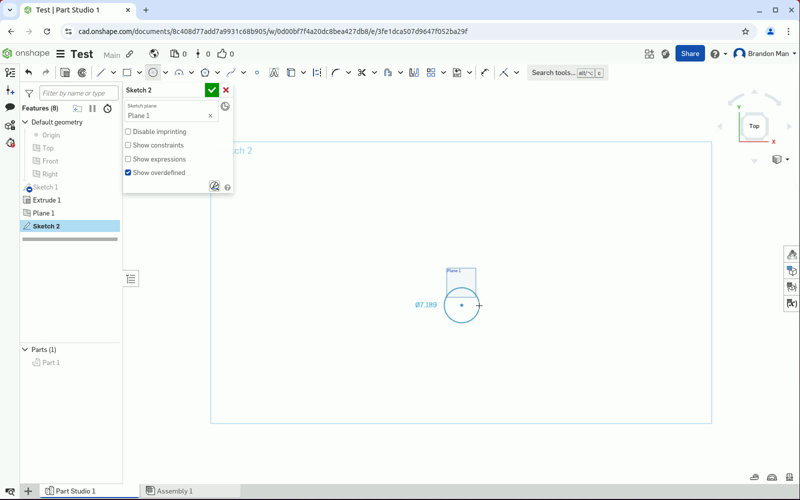
click(479, 305)
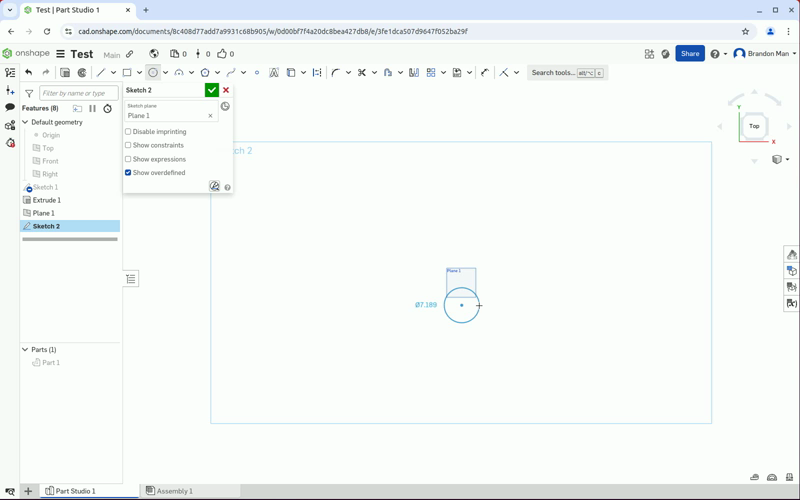
key(esc)
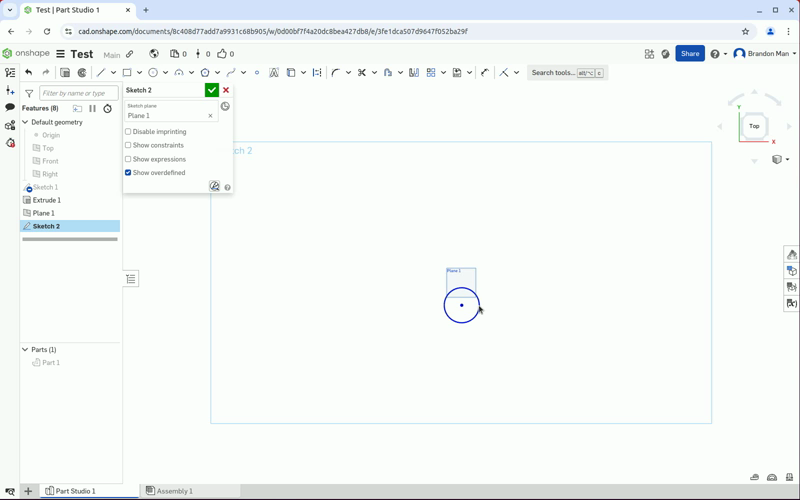
mouse_move(447, 301)
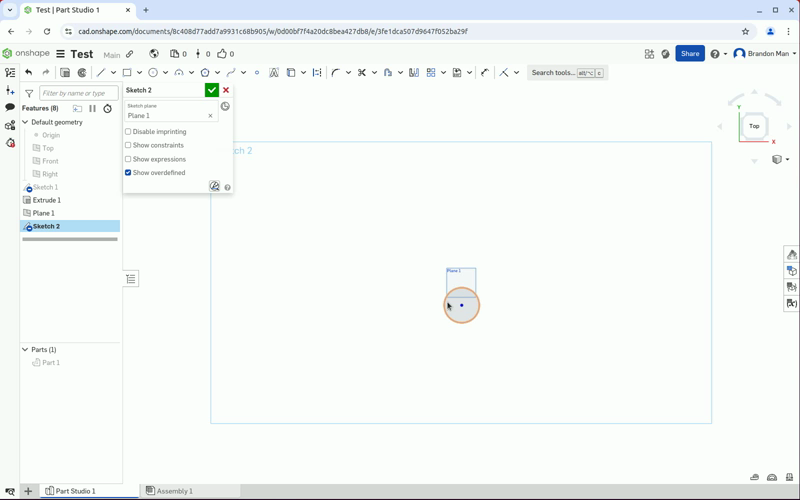
scroll(6)
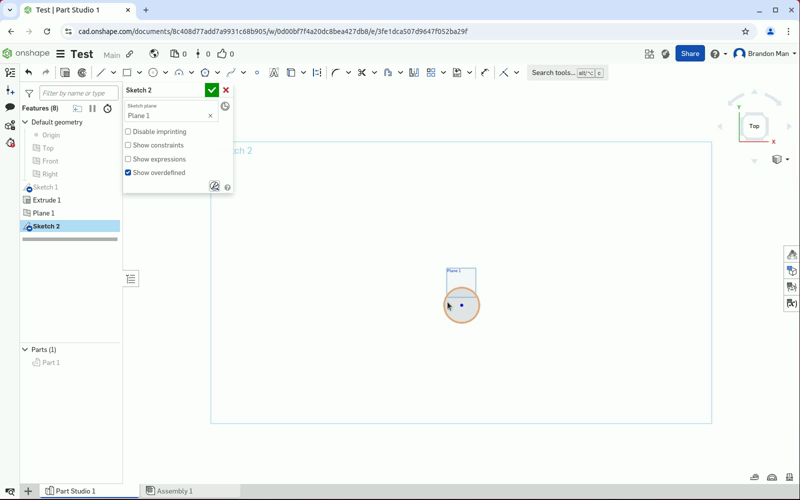
scroll(6)
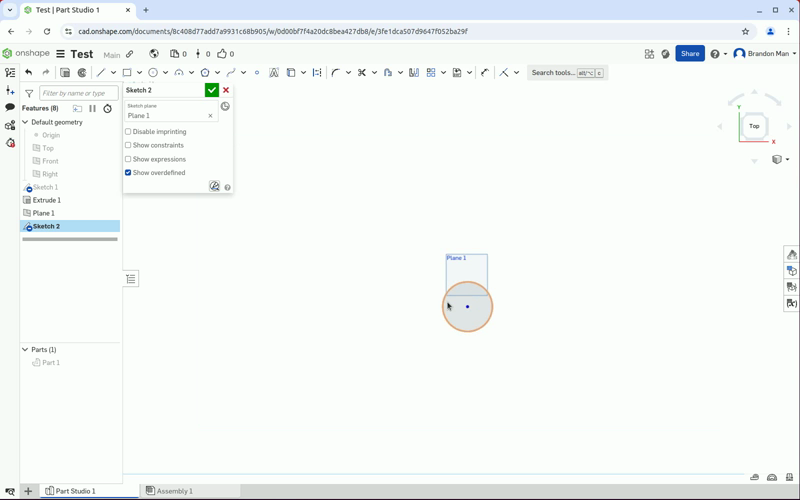
scroll(6)
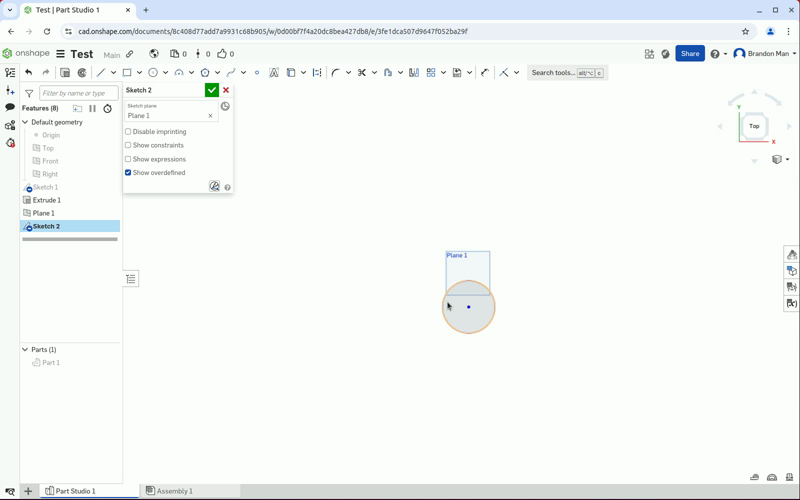
scroll(6)
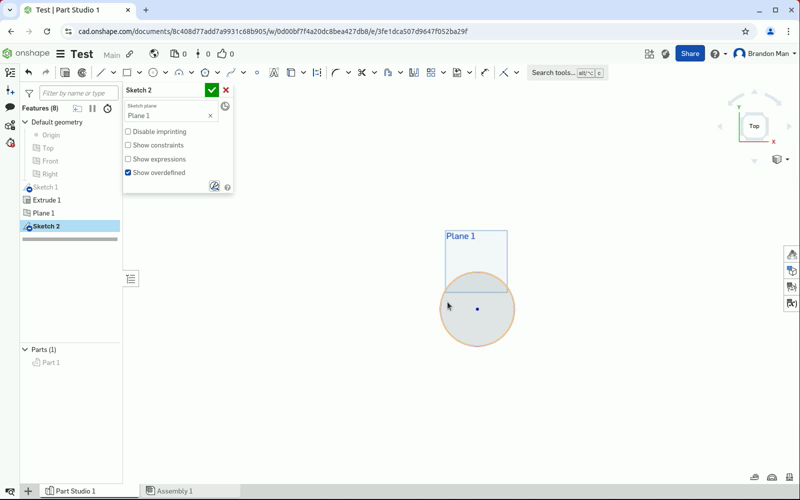
scroll(6)
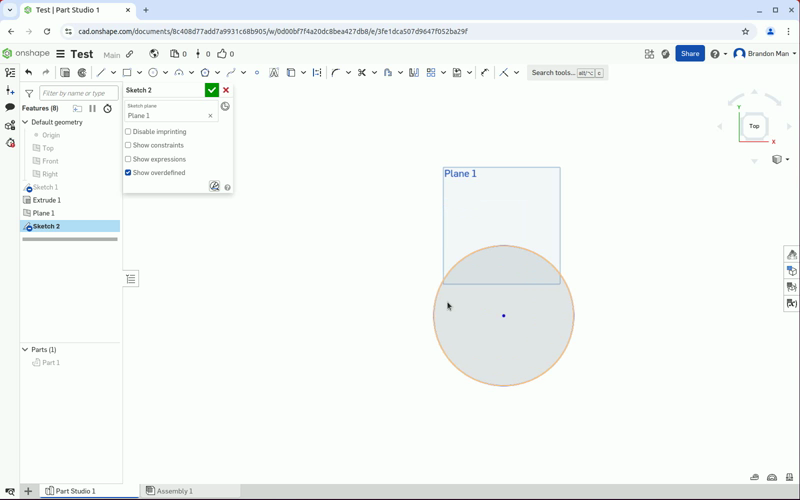
scroll(6)
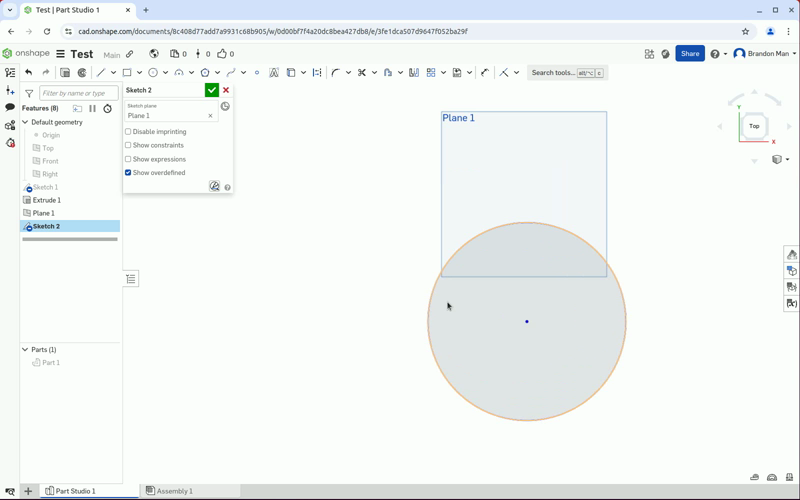
scroll(6)
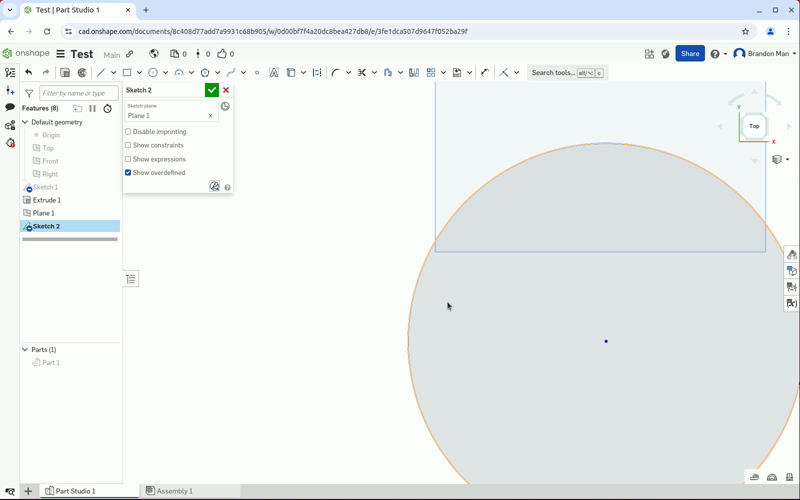
click(447, 301)
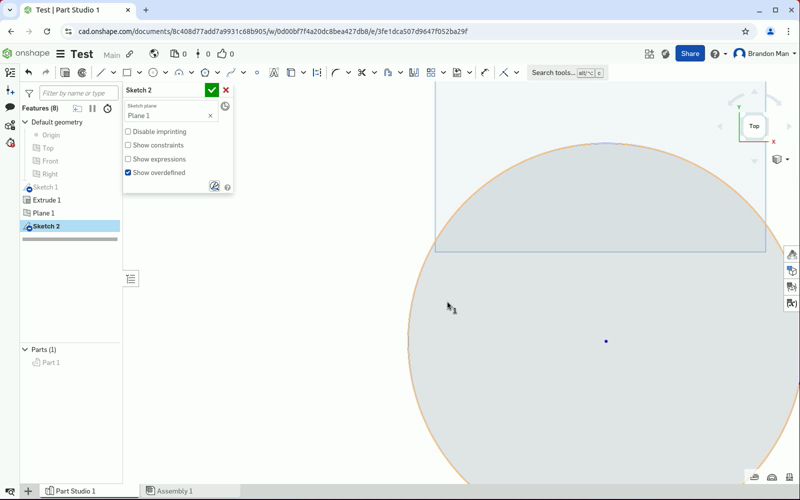
scroll(-6)
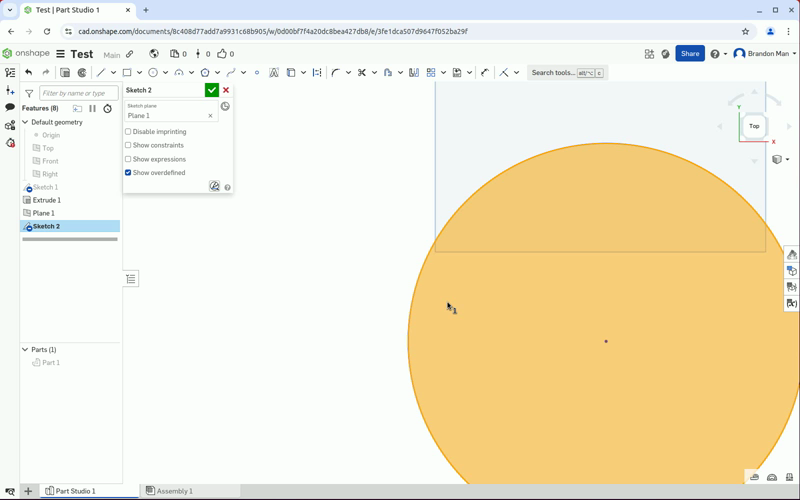
scroll(-6)
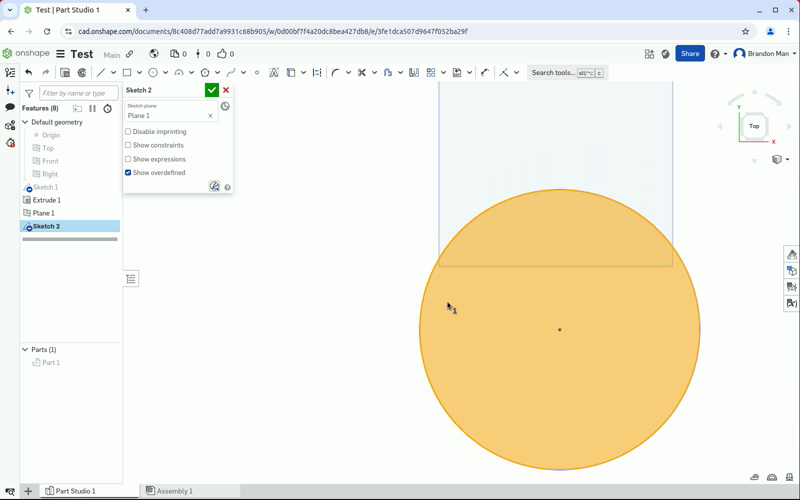
scroll(-6)
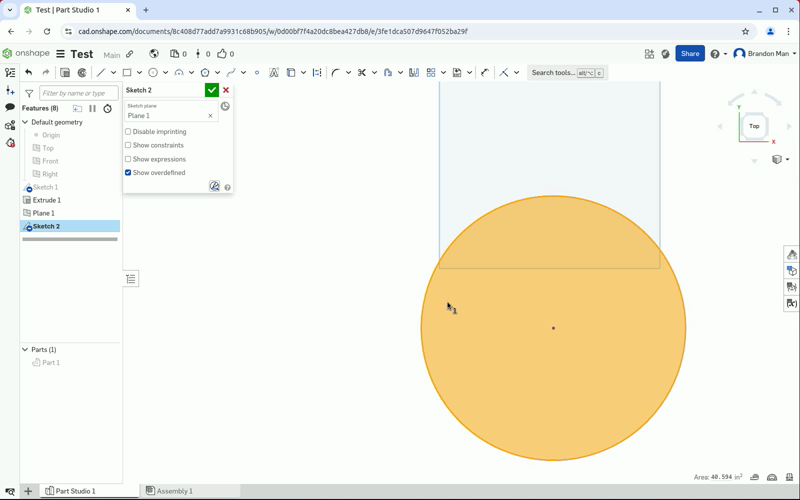
scroll(-6)
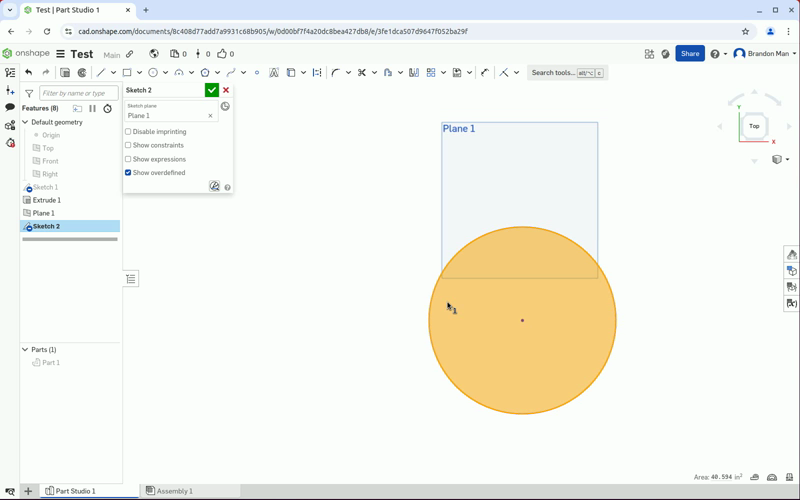
scroll(-6)
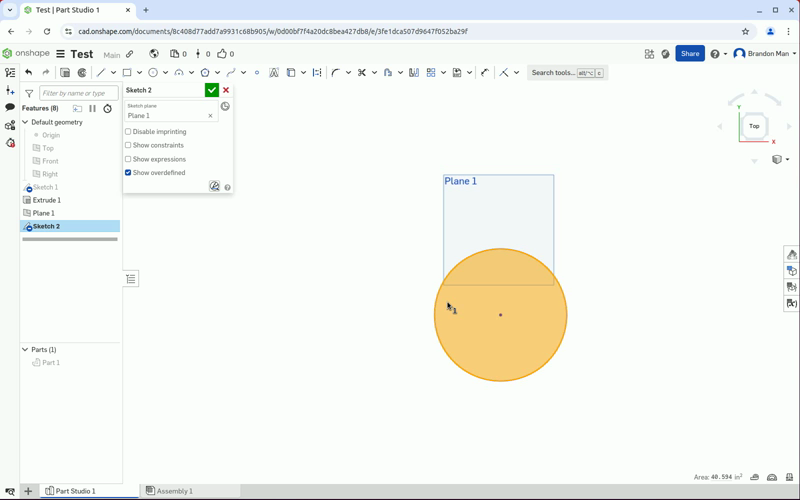
scroll(-6)
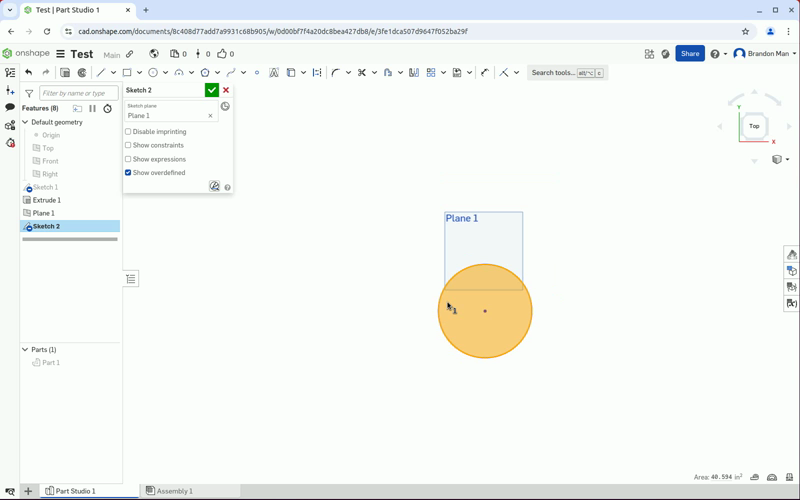
scroll(-6)
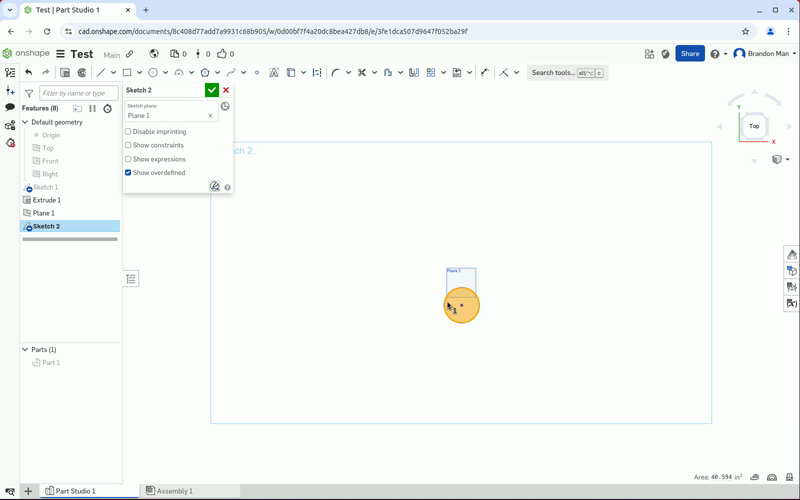
mouse_move(73, 352)
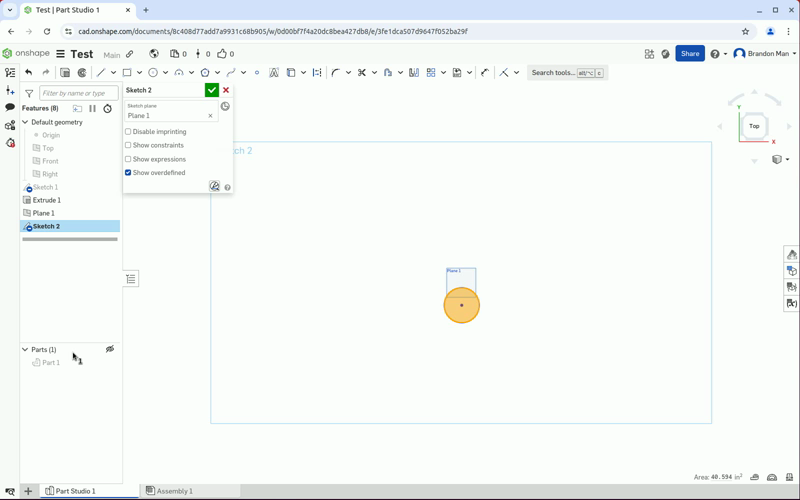
key(shift+y)
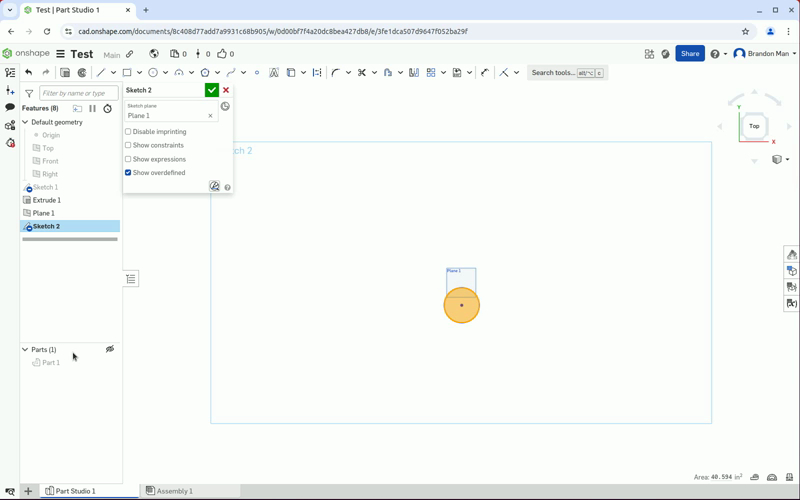
key(shift+e)
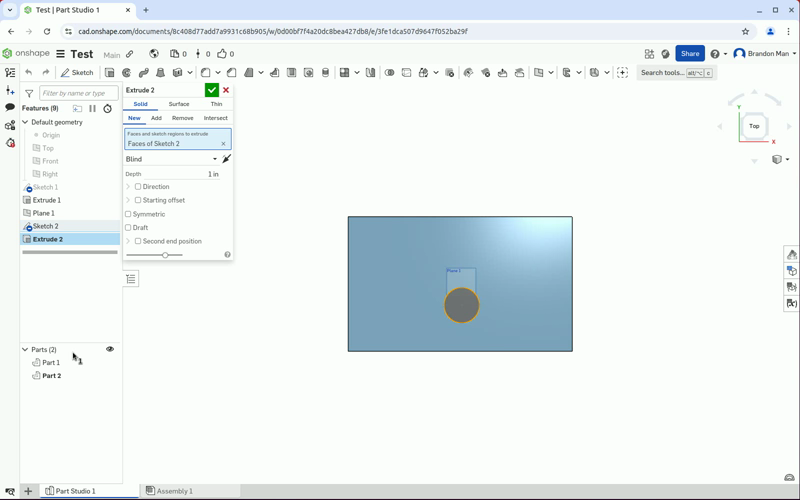
mouse_move(143, 106)
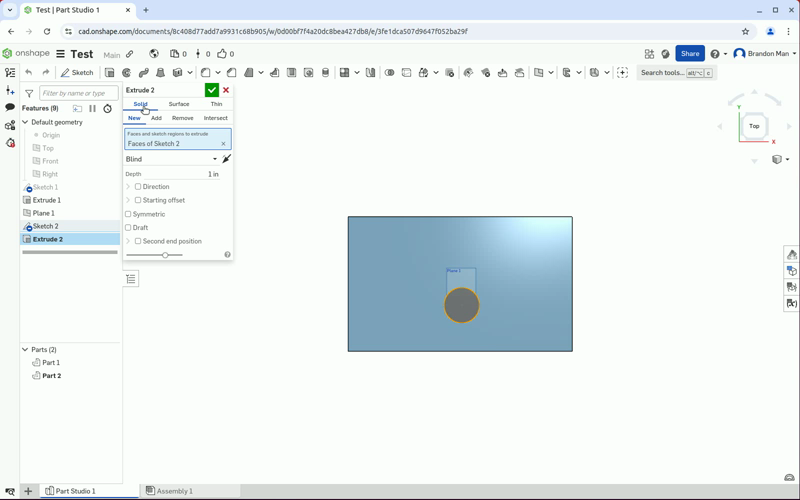
click(143, 106)
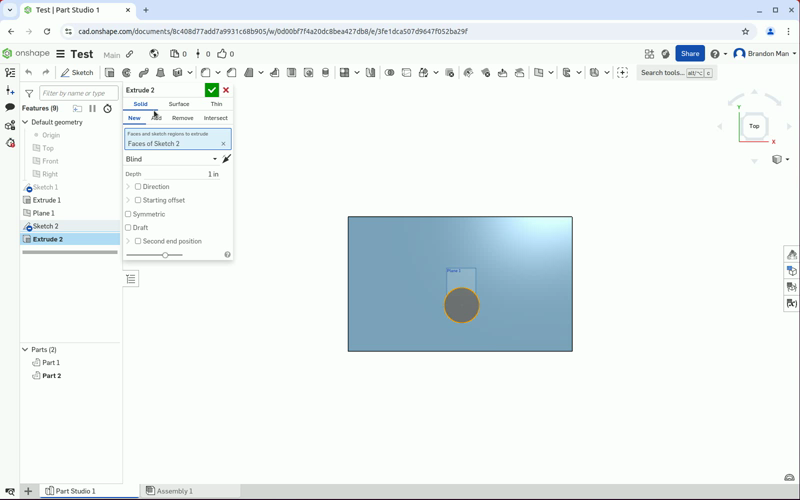
mouse_move(186, 120)
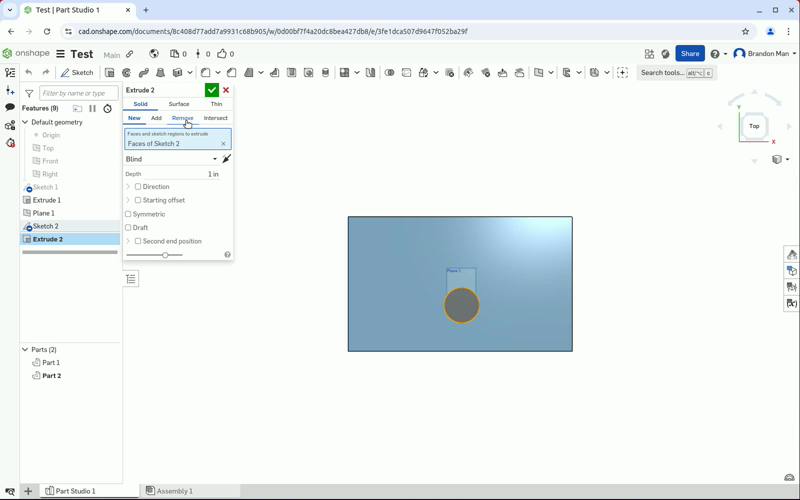
click(186, 120)
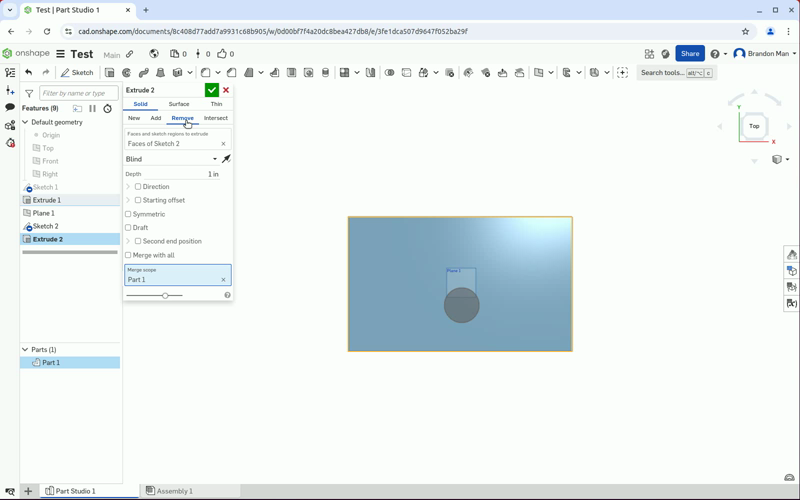
key(tab, 4)
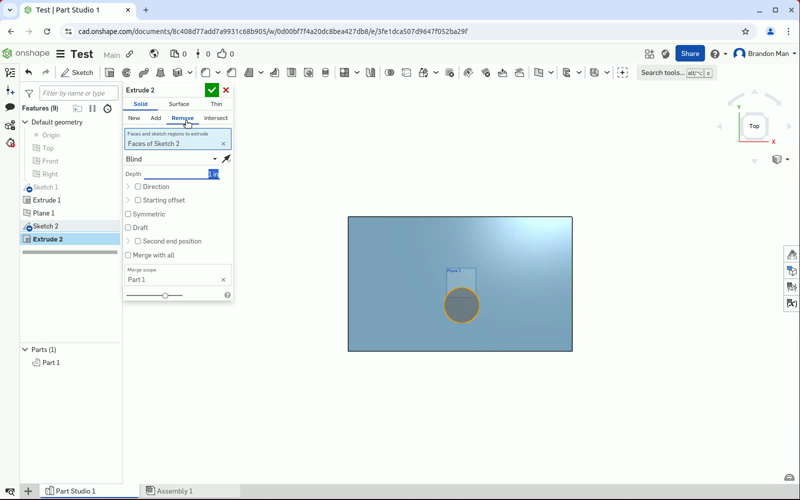
text(18.535)
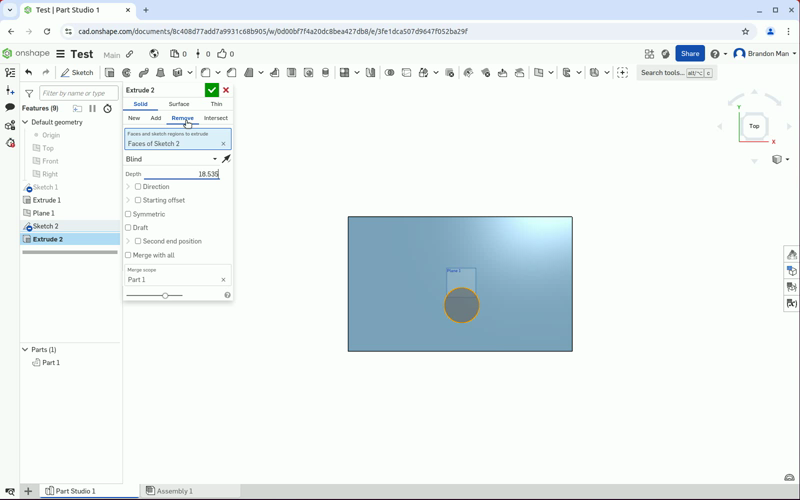
key(tab, 6)
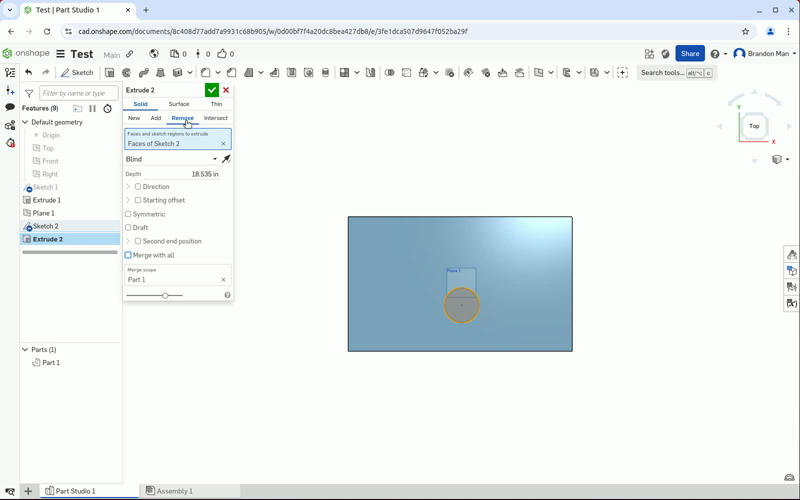
key(space)
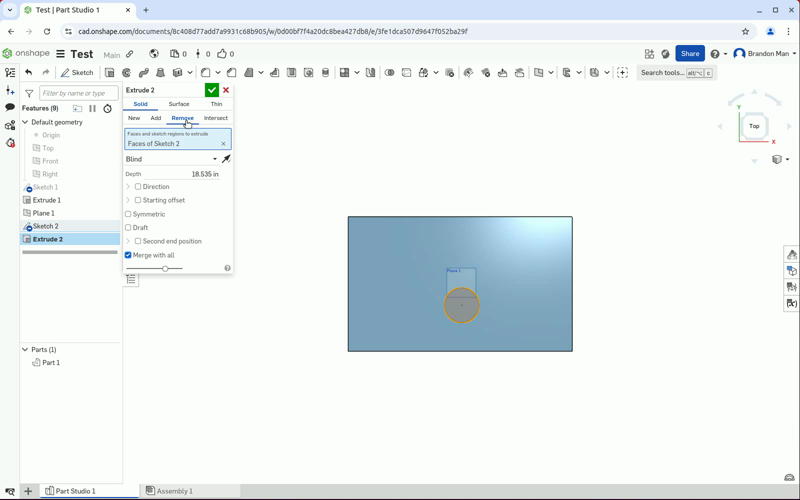
key(enter)
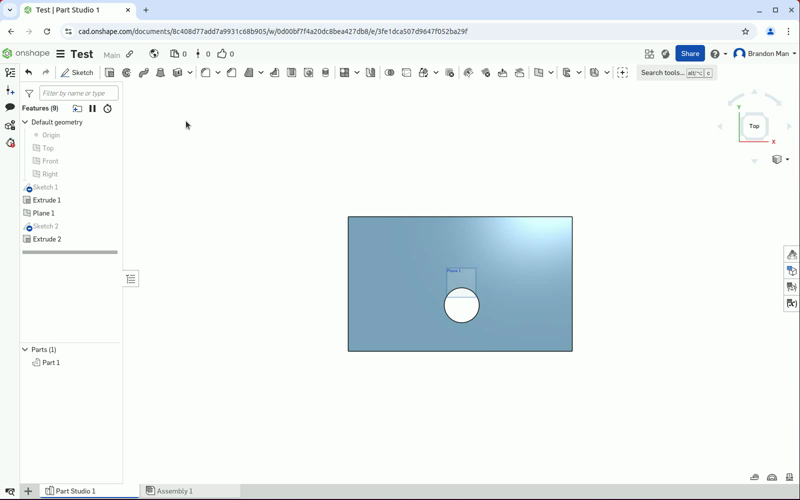
key(shift+h)
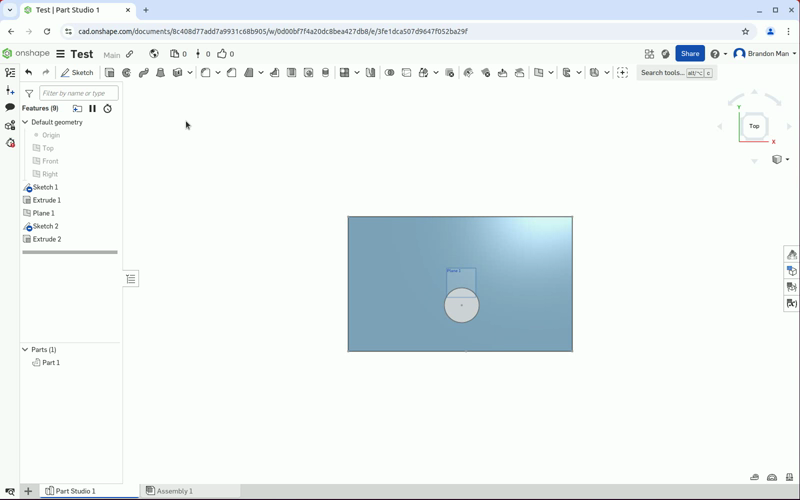
key(shift+h)
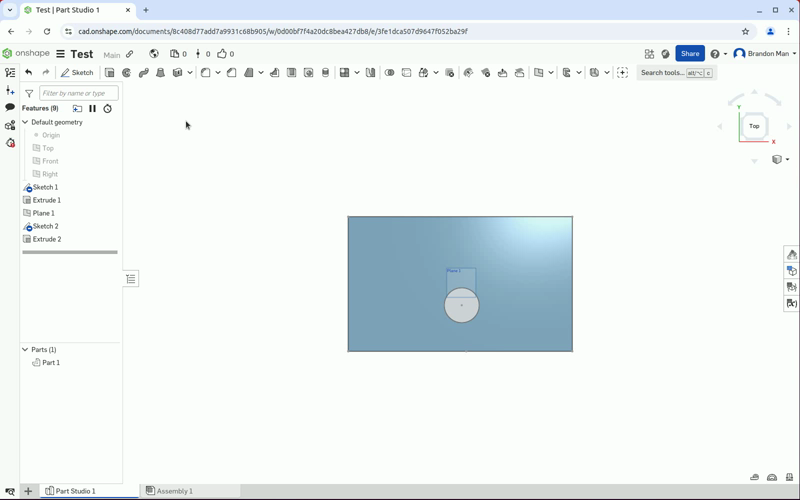
key(shift+7)
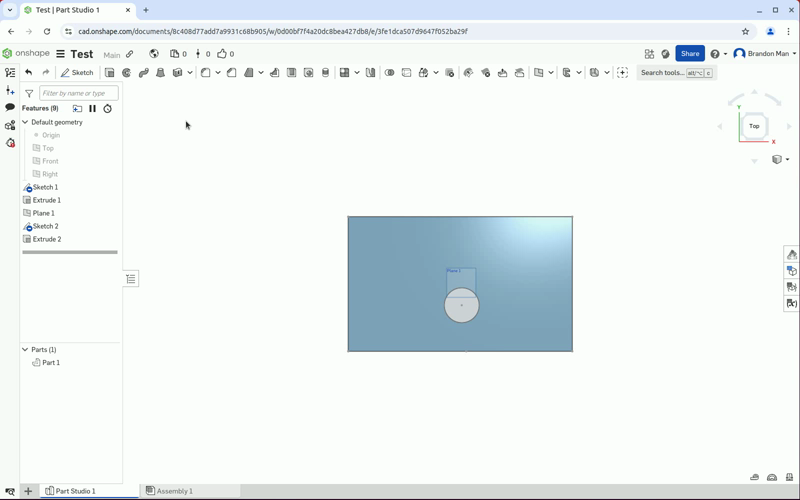
key(up, 3)
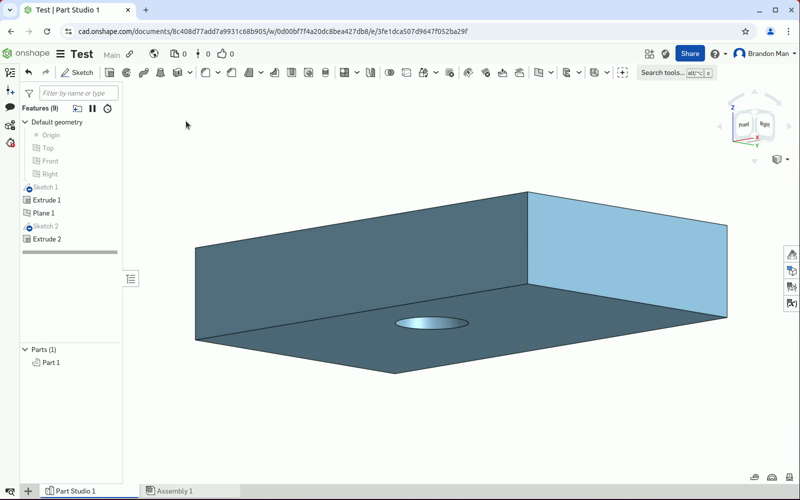
key(left, 3)
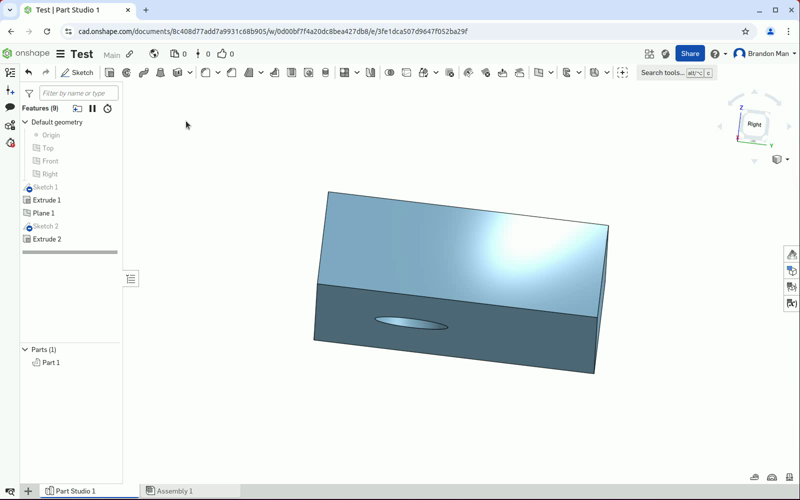
key(right, 3)
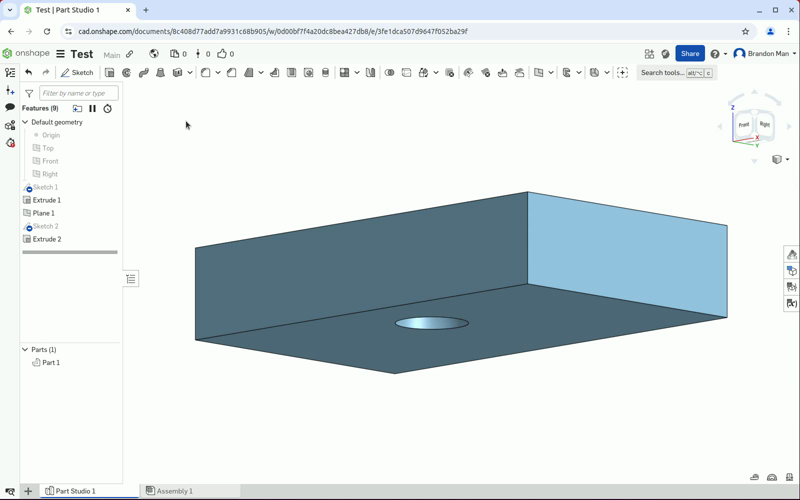
key(down, 3)
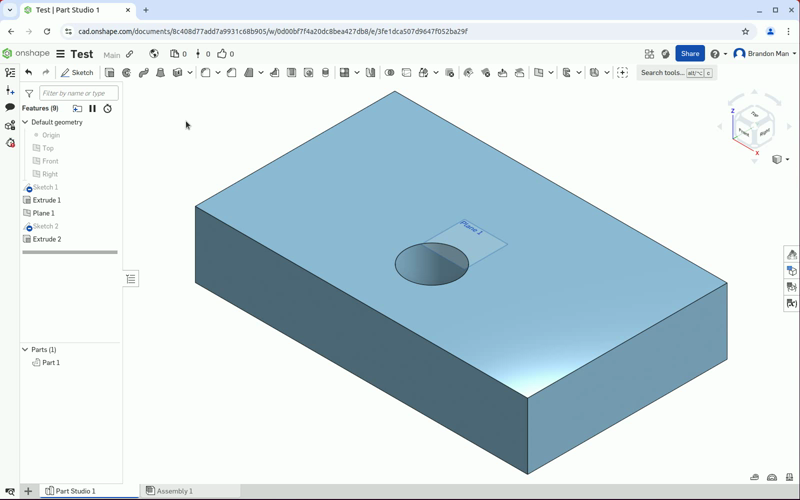
mouse_move(73, 189)
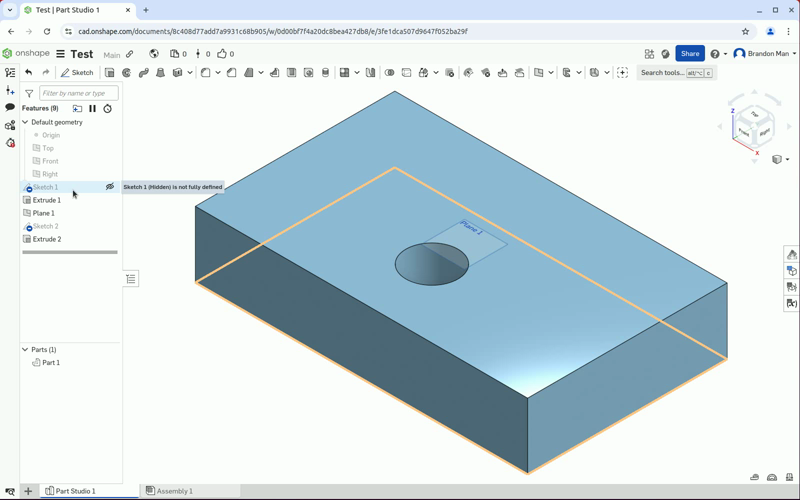
click(73, 189)